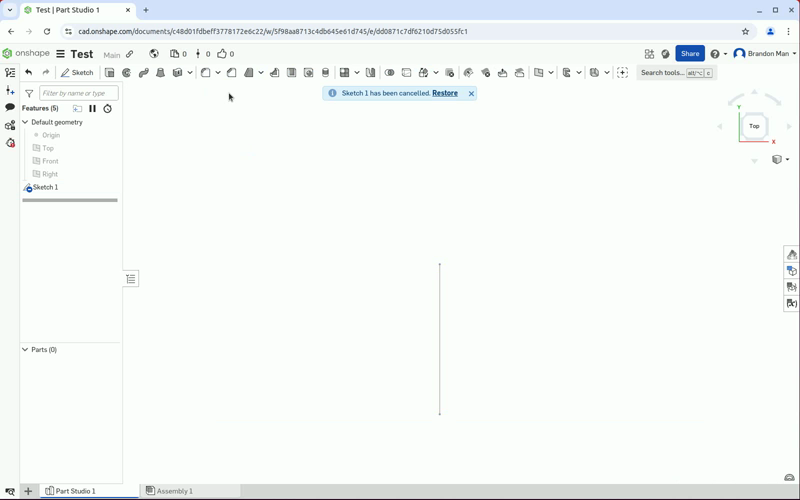
key(shift+h)
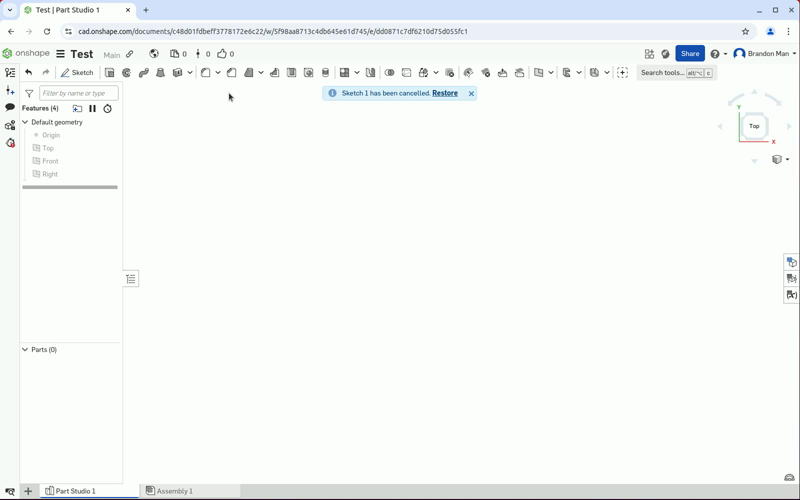
mouse_move(73, 352)
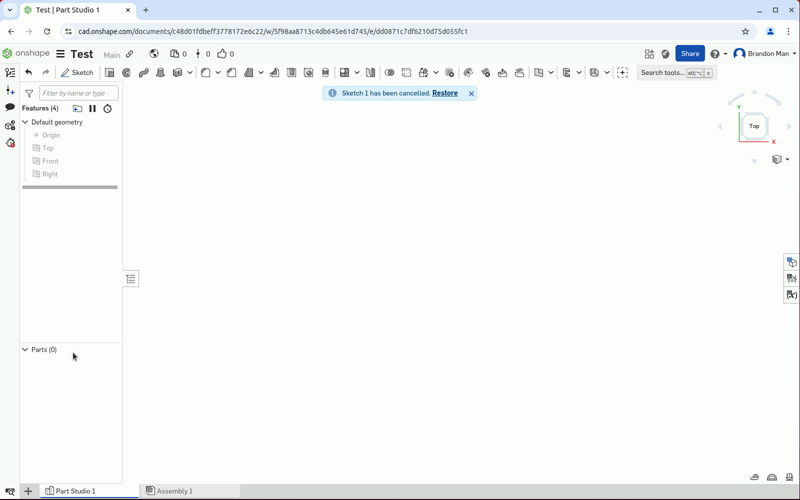
key(y)
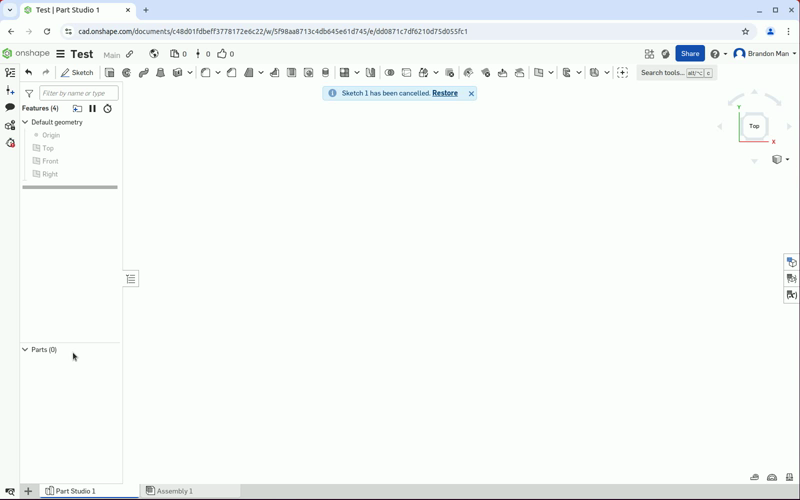
key(shift+p)
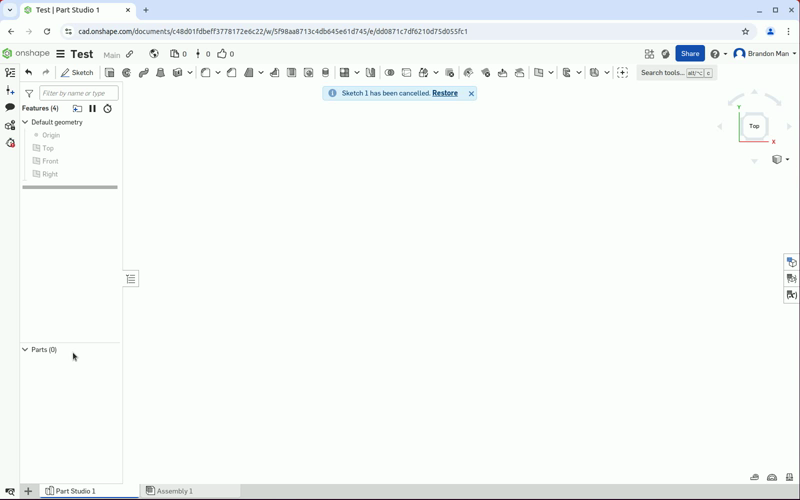
key(space)
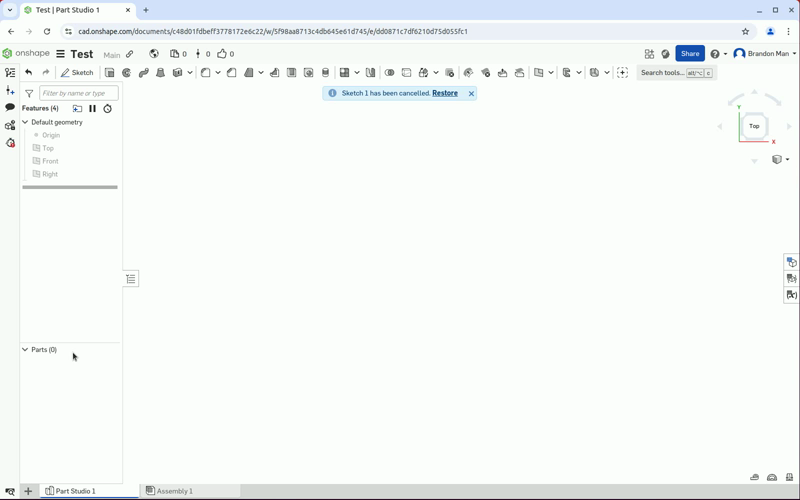
key_down(shift)
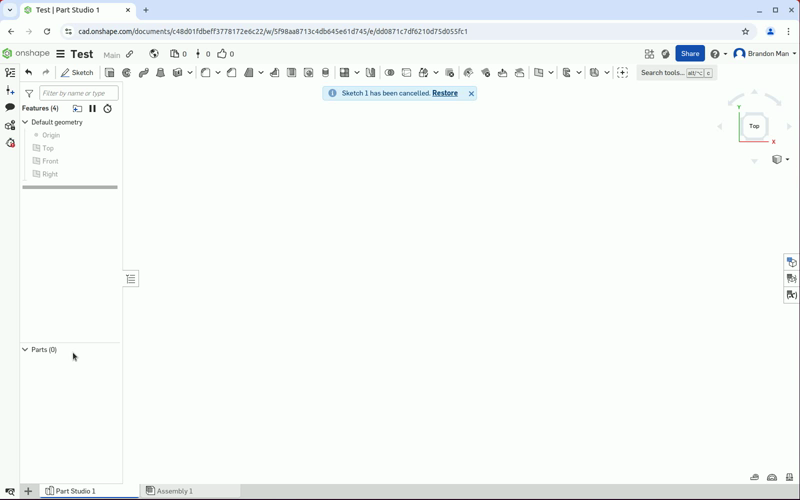
key(up)
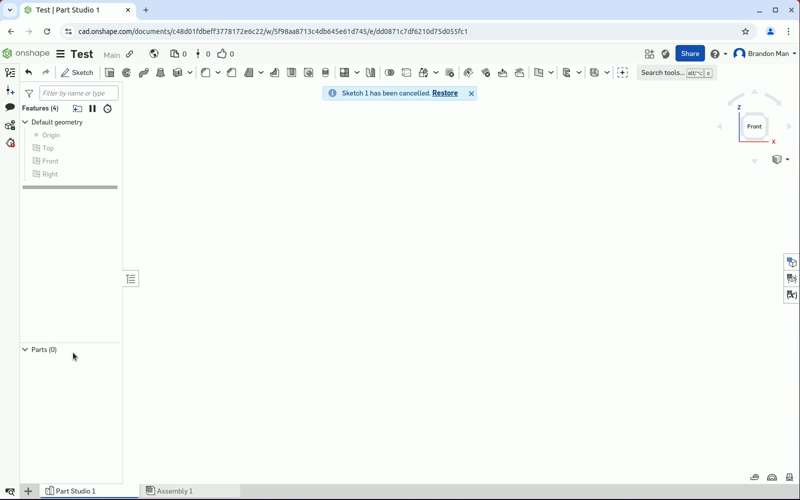
key_up(shift)
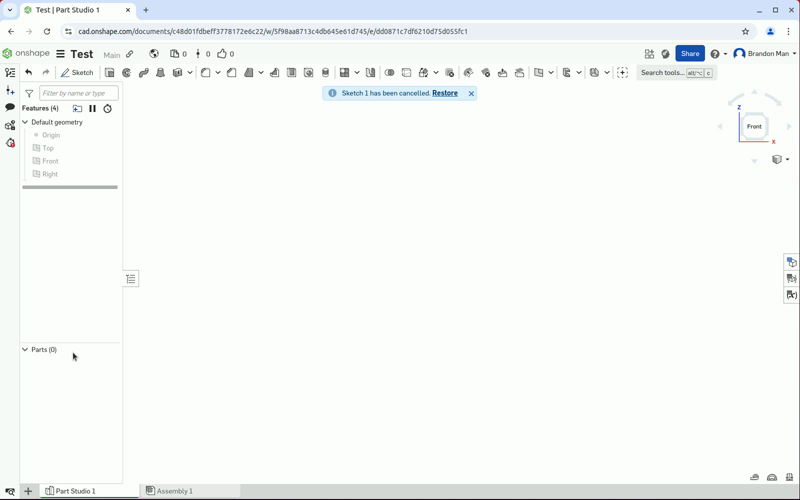
mouse_move(73, 352)
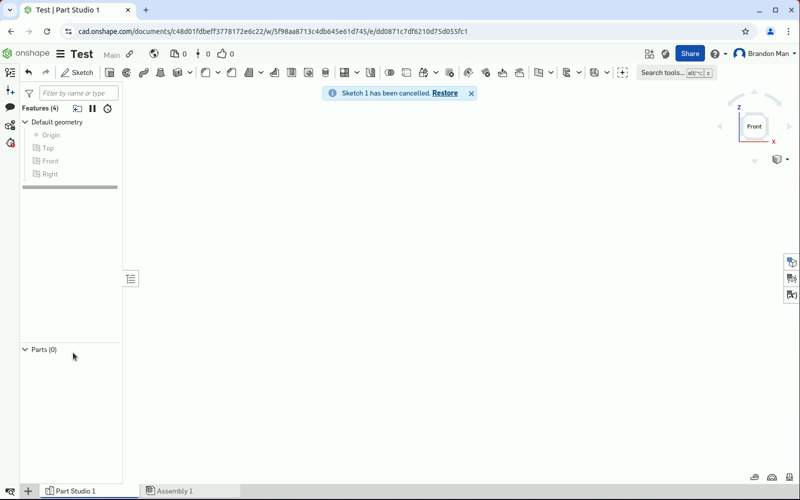
key(shift+y)
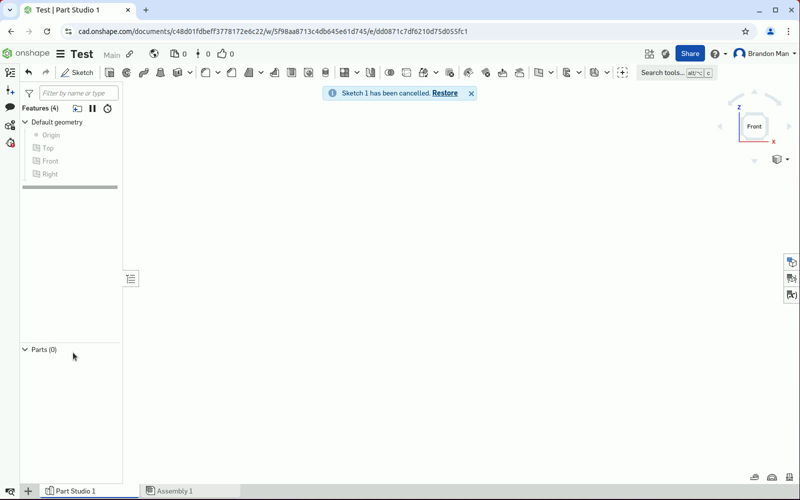
key(shift+s)
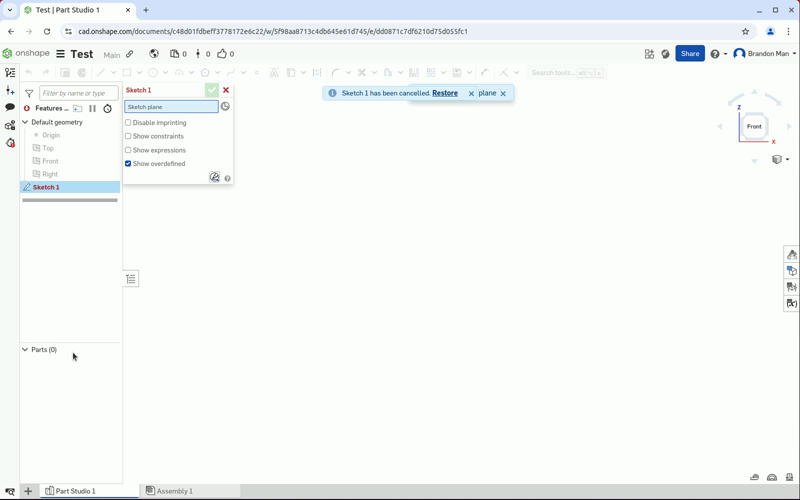
mouse_move(73, 163)
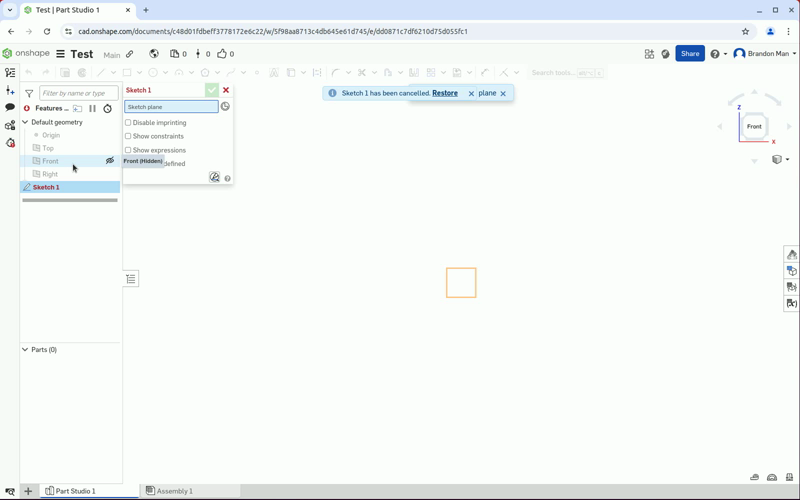
click(73, 163)
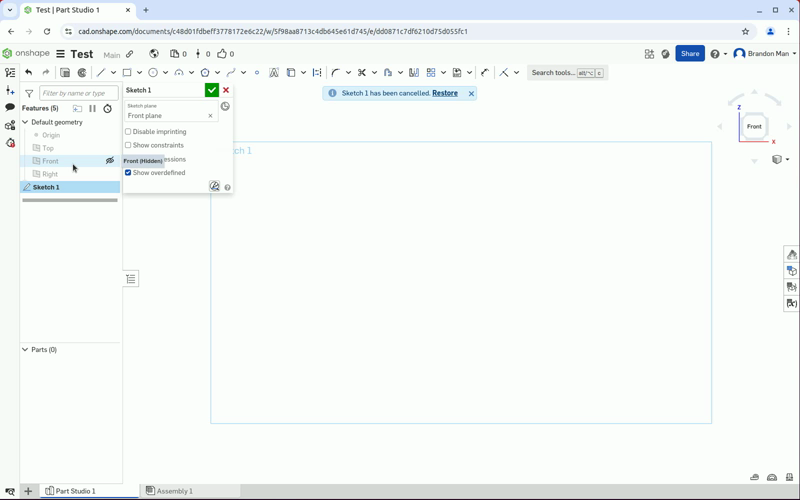
mouse_move(73, 352)
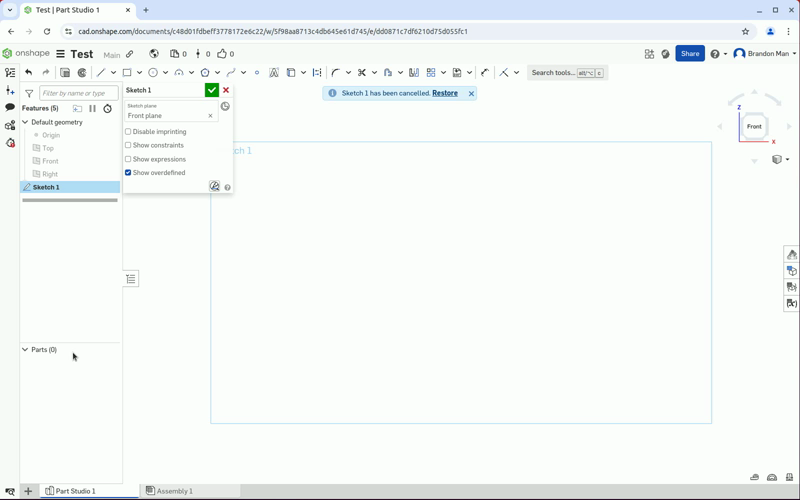
key(y)
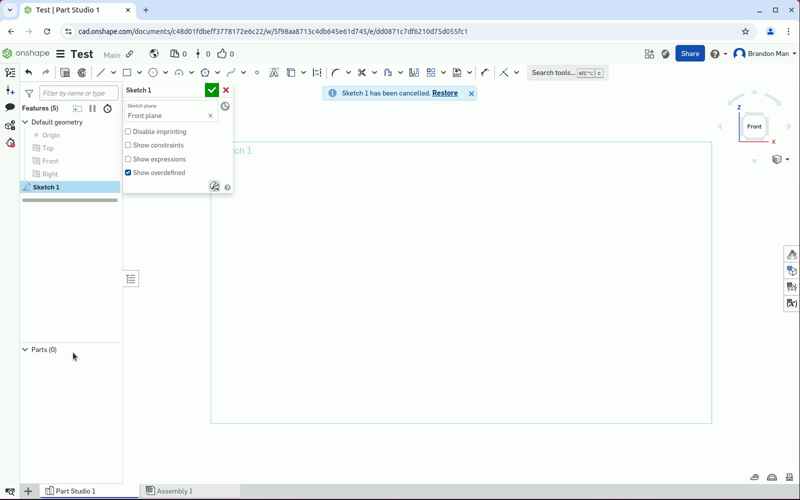
key(l)
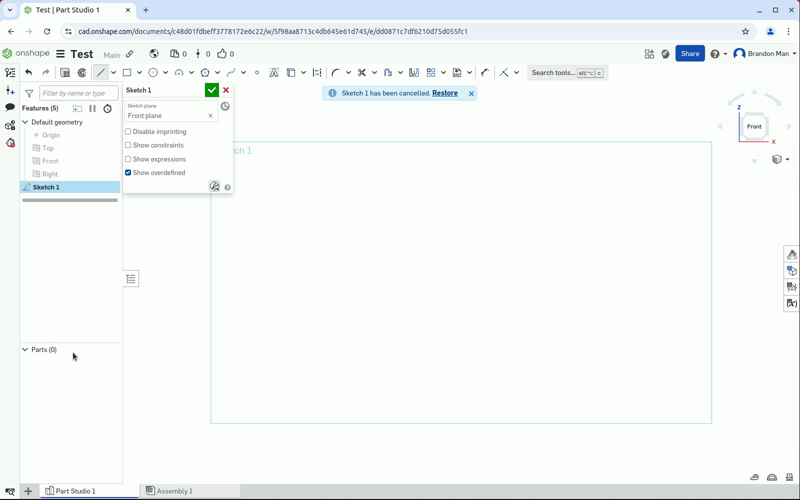
key_down(shift)
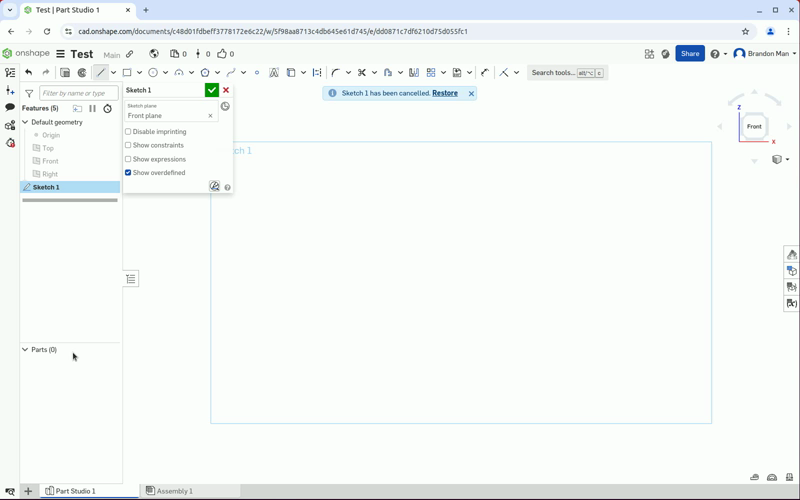
mouse_move(348, 381)
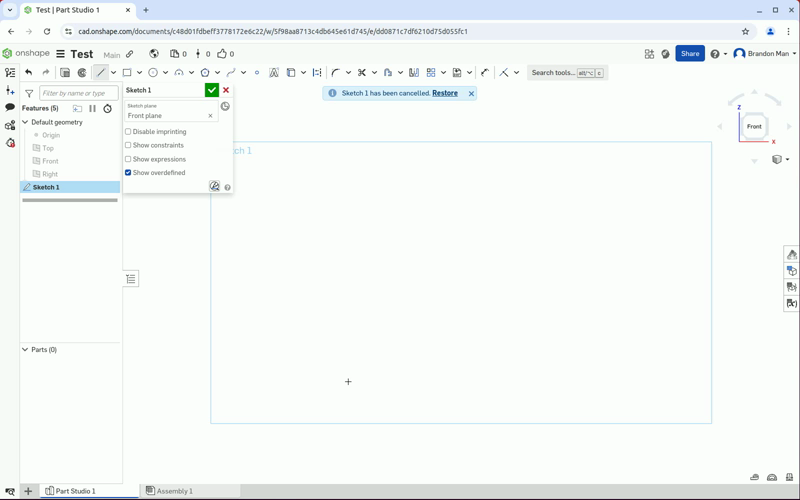
click(348, 381)
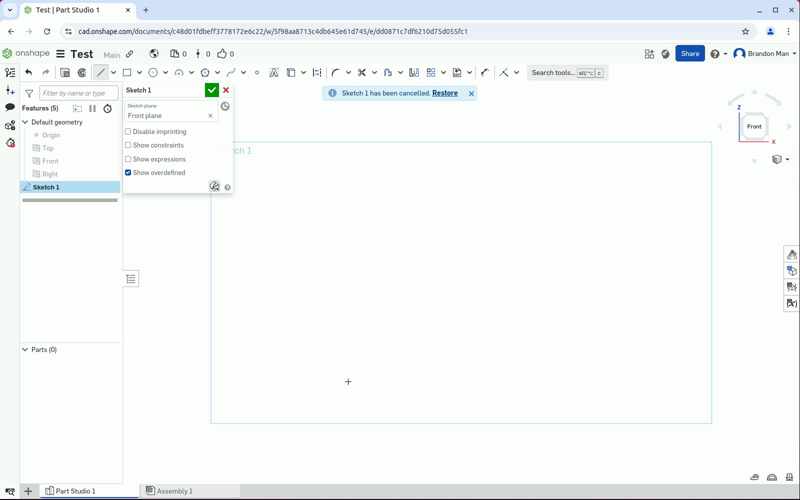
key_up(shift)
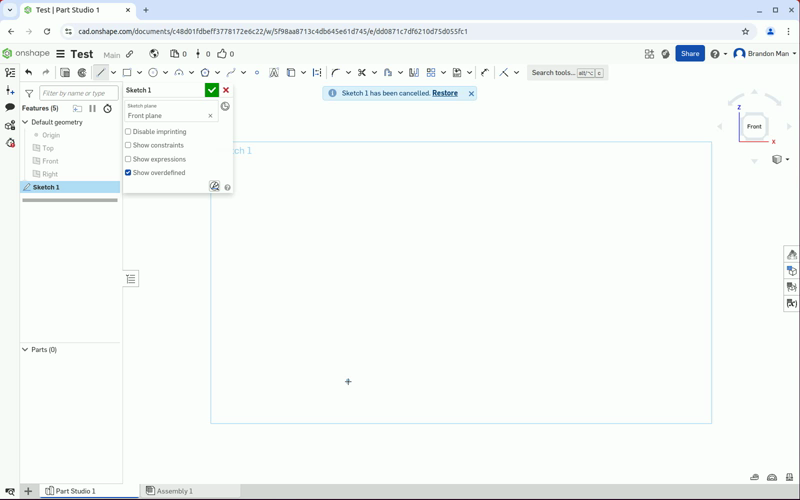
key_down(shift)
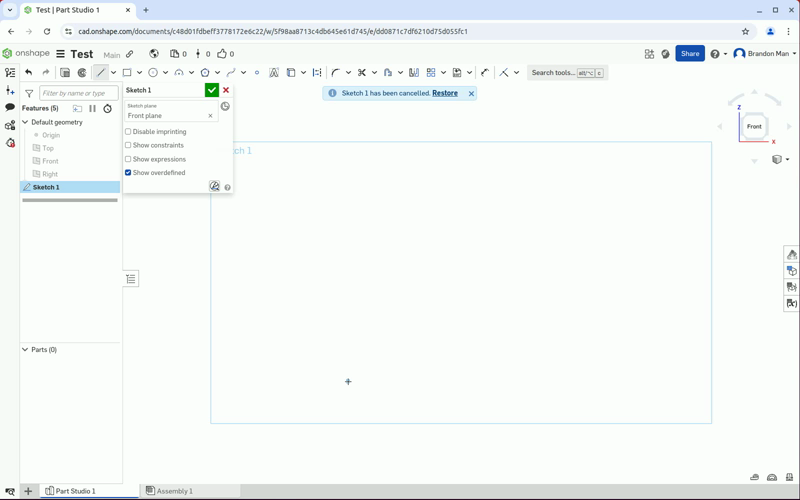
mouse_move(572, 381)
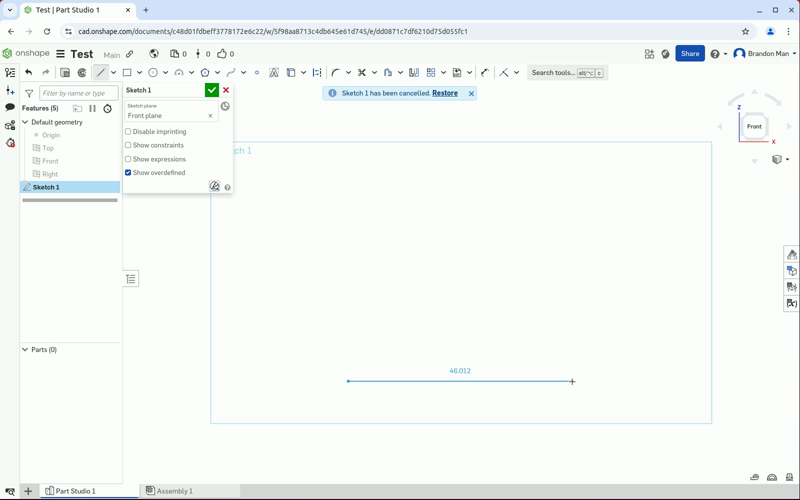
click(572, 381)
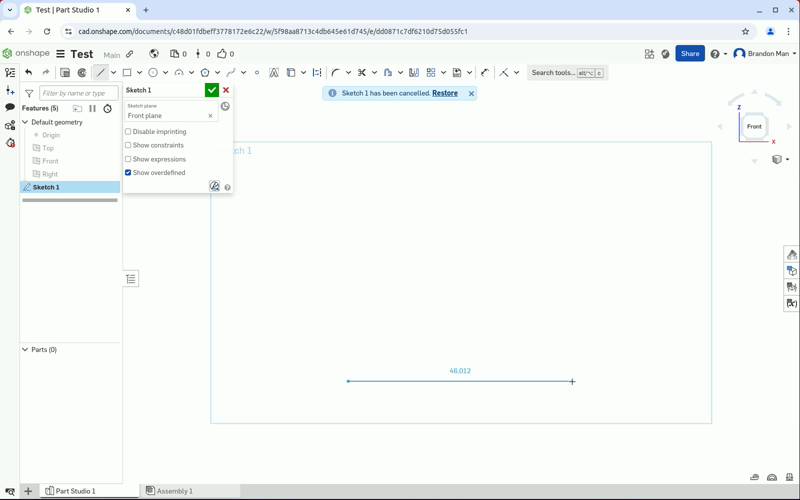
key_up(shift)
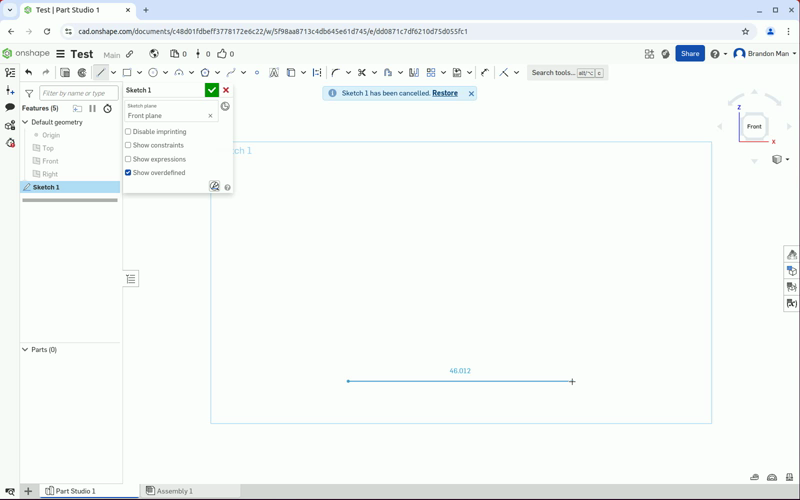
key_down(shift)
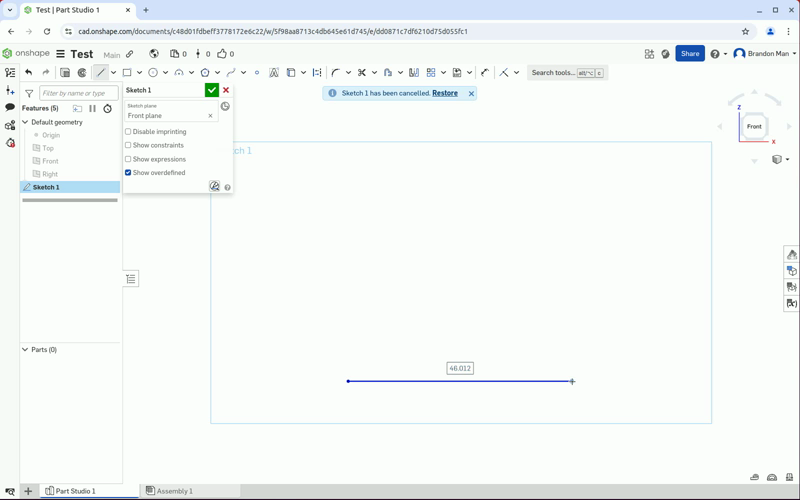
mouse_move(572, 185)
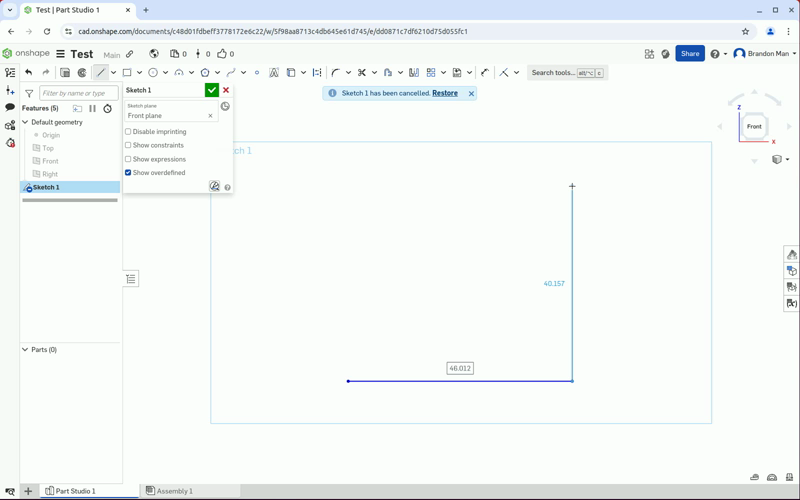
click(572, 185)
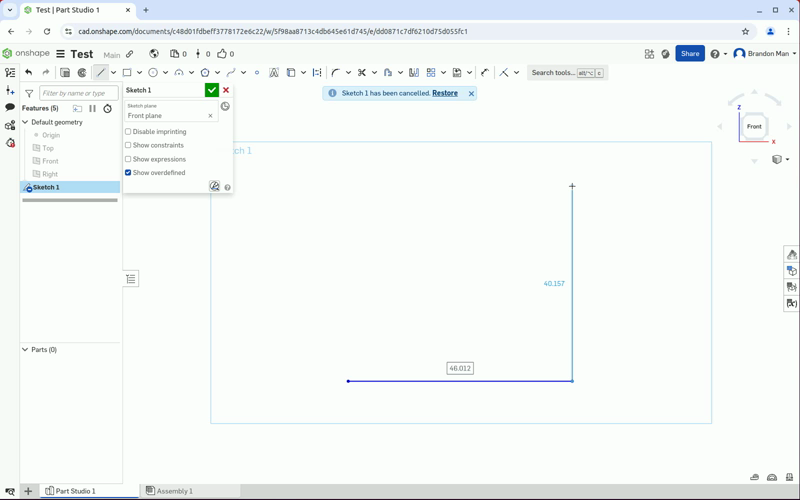
key_up(shift)
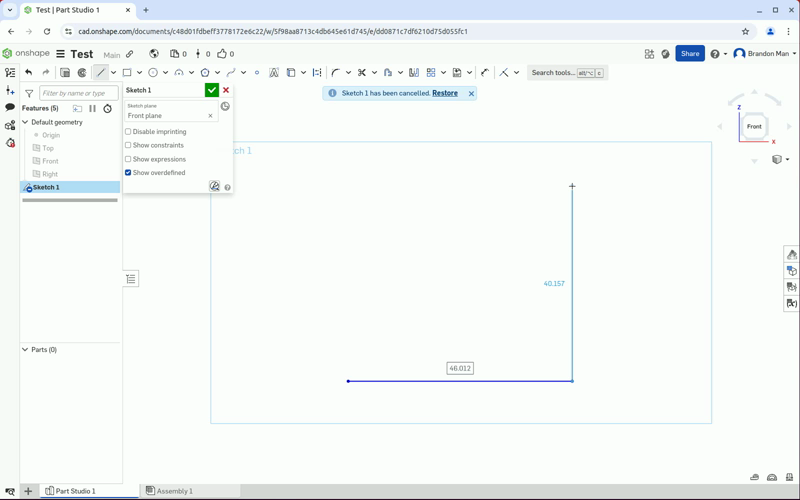
key_down(shift)
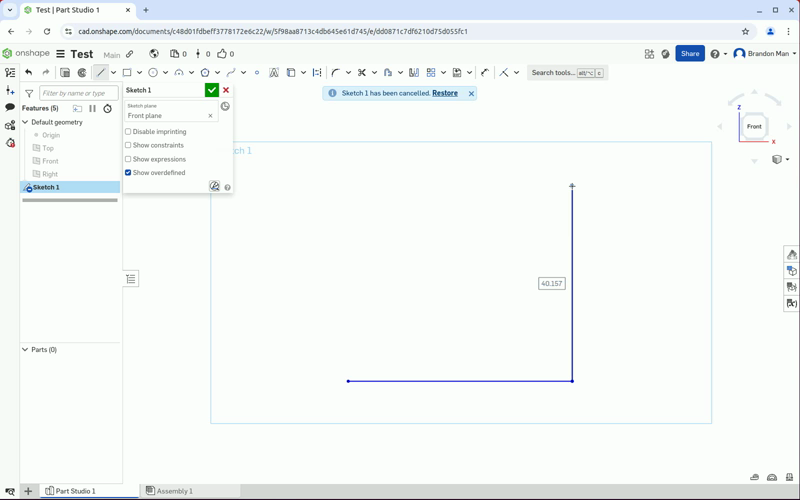
mouse_move(348, 185)
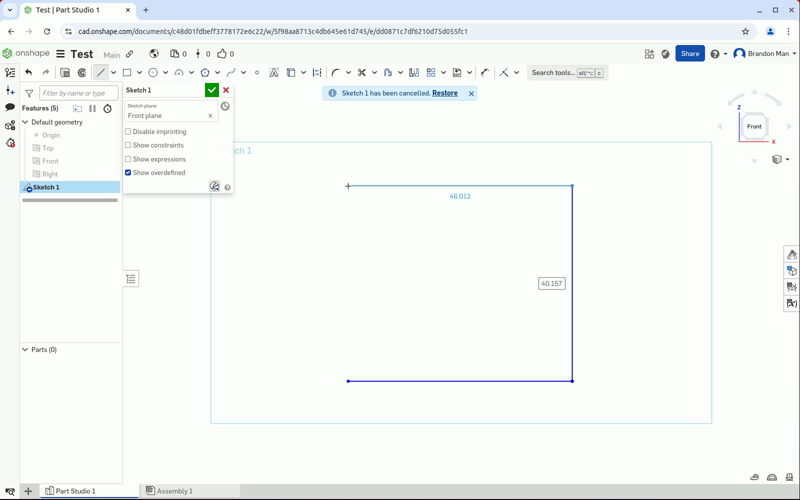
click(348, 185)
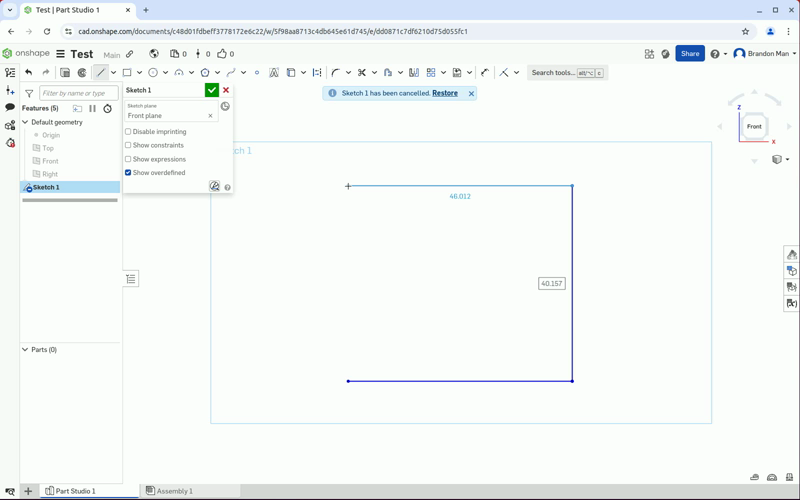
key_up(shift)
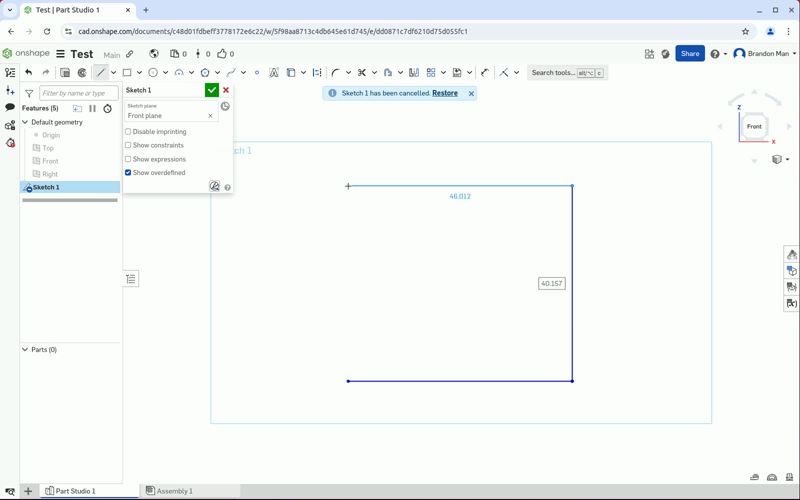
key_down(shift)
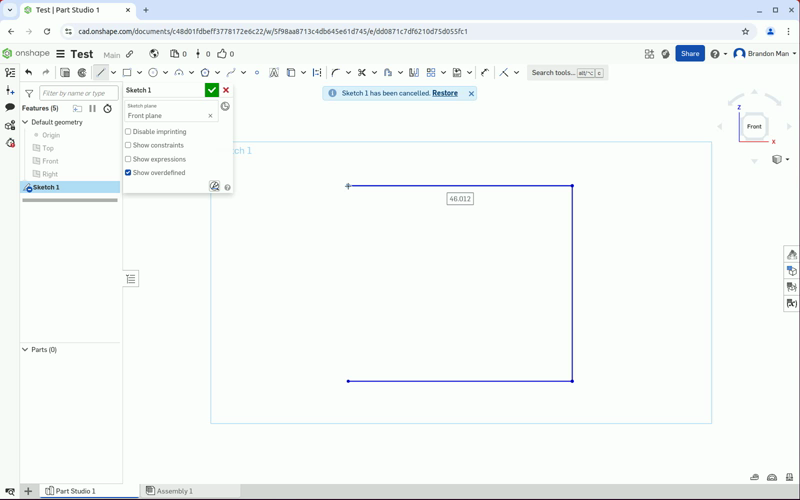
mouse_move(348, 381)
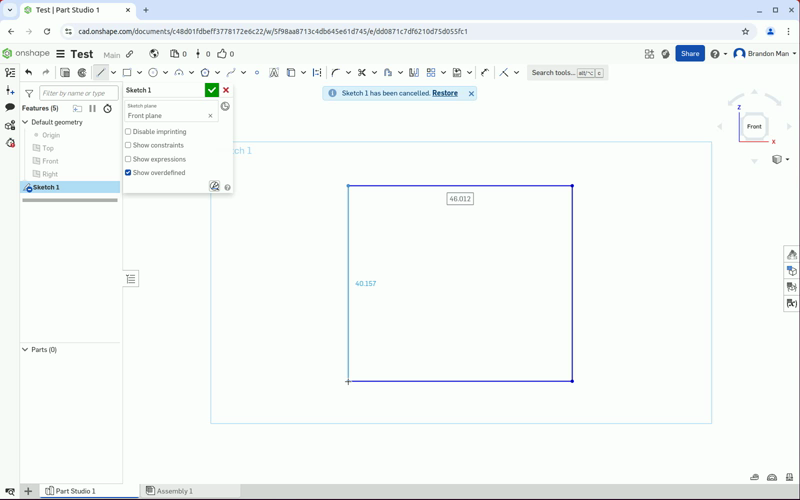
key_up(shift)
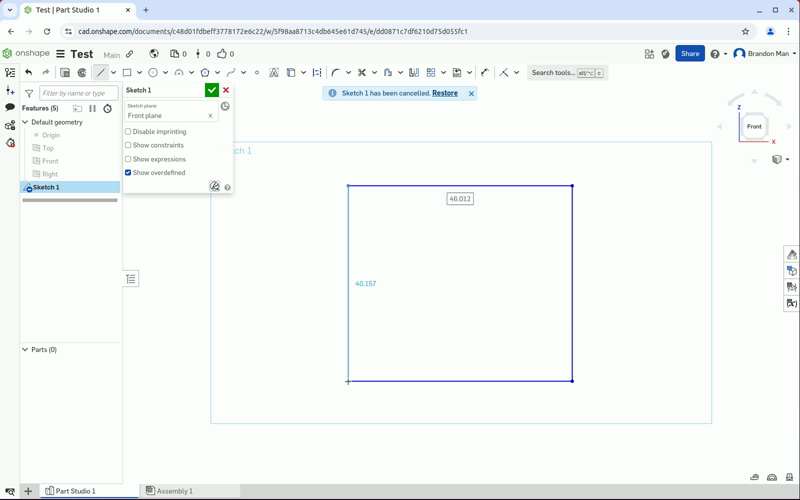
click(348, 381)
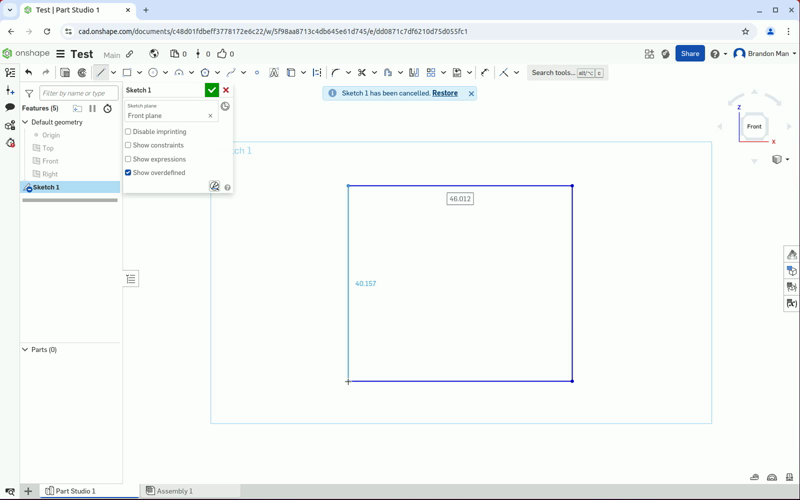
key(esc)
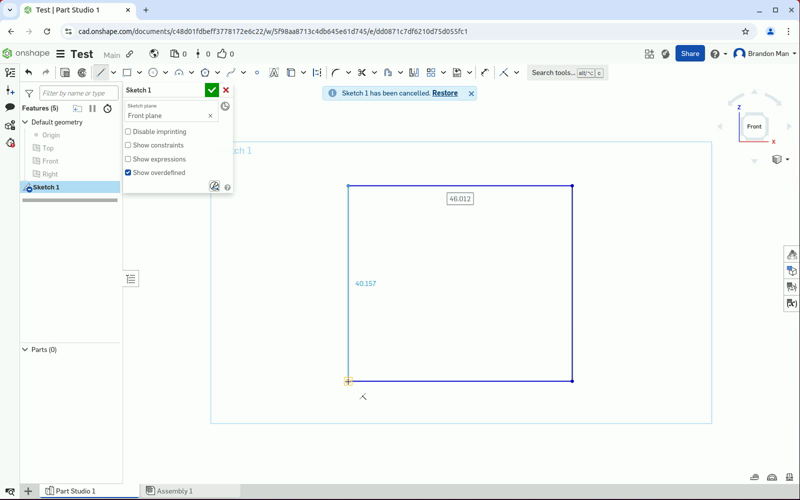
mouse_move(446, 337)
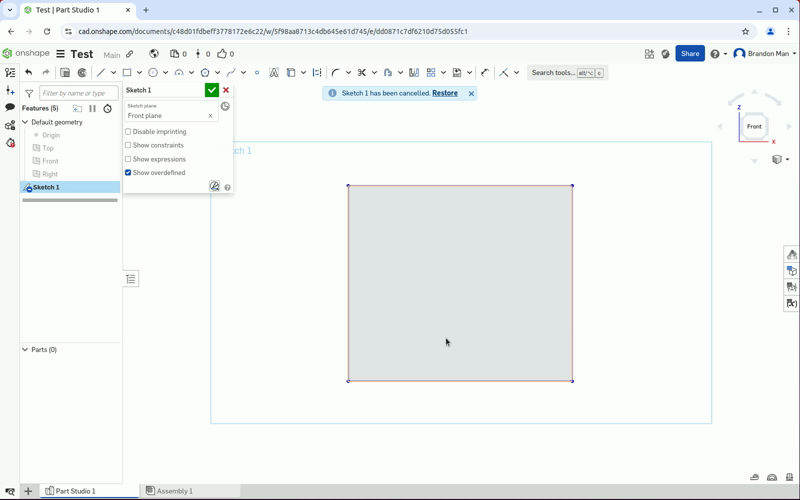
click(446, 337)
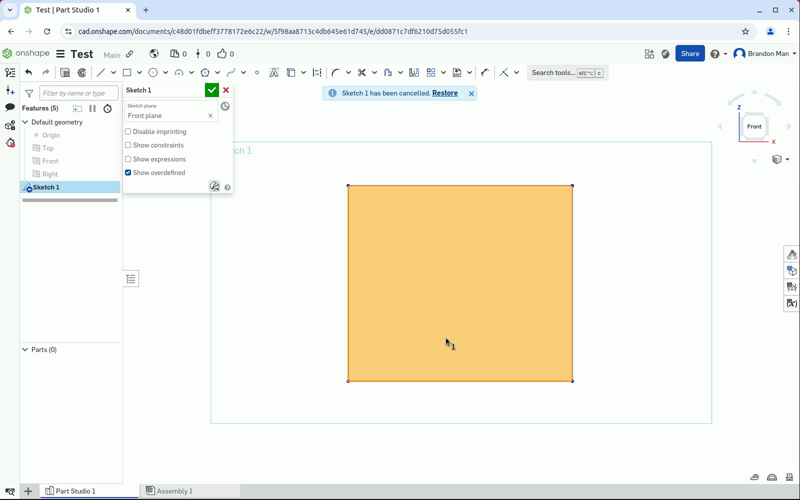
mouse_move(73, 352)
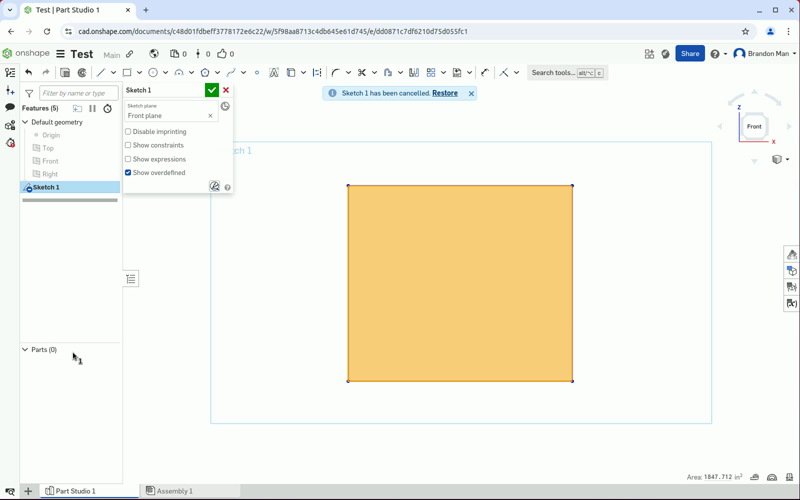
key(shift+y)
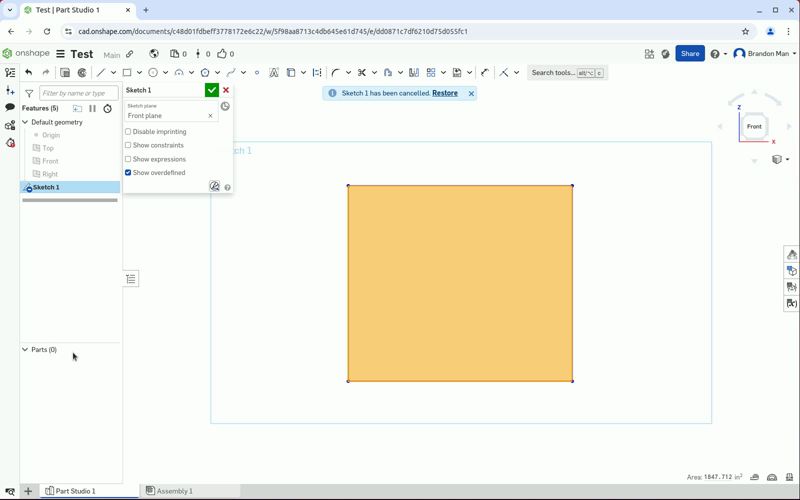
key(shift+e)
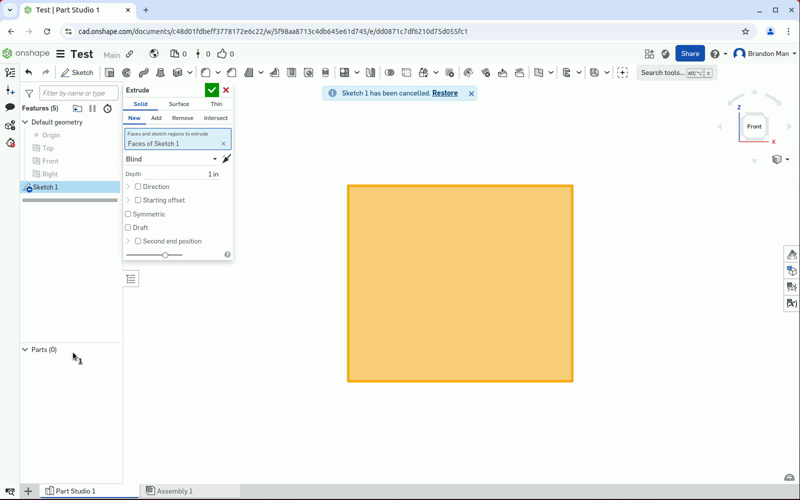
mouse_move(143, 106)
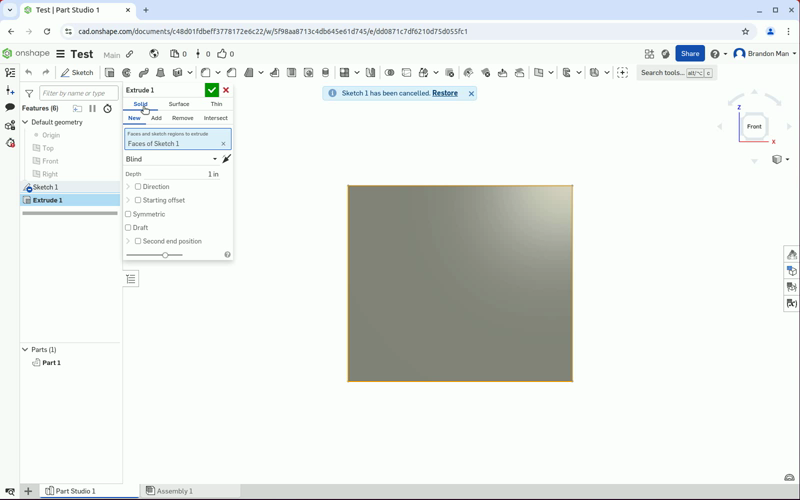
click(143, 106)
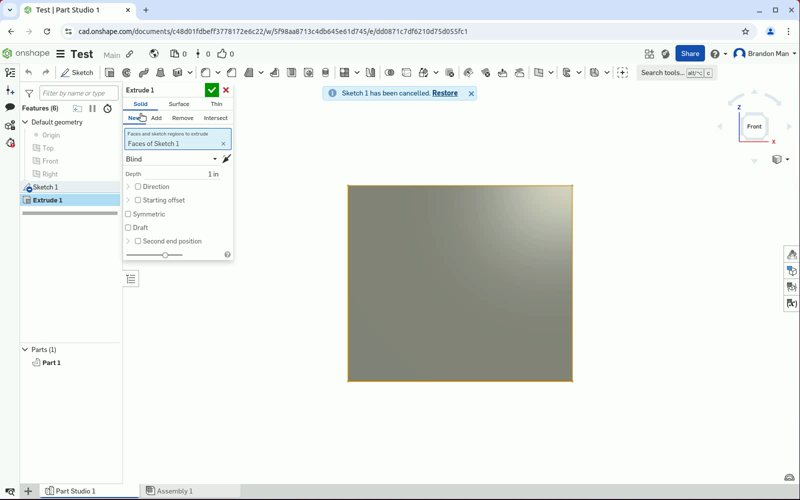
mouse_move(137, 120)
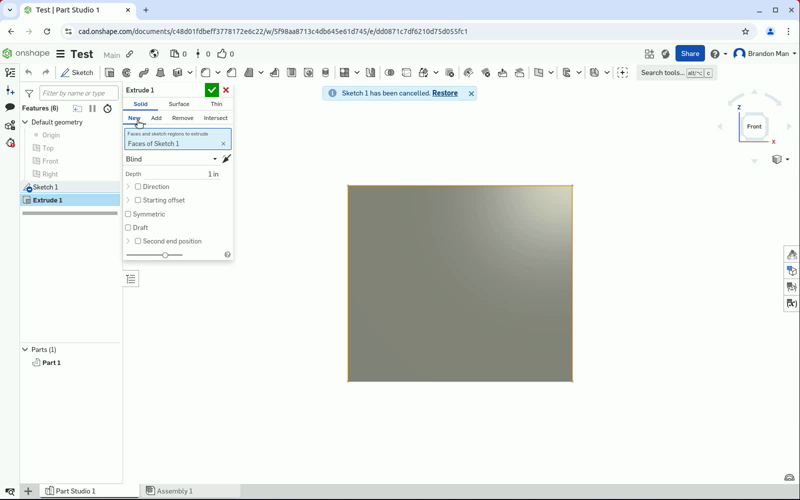
click(137, 120)
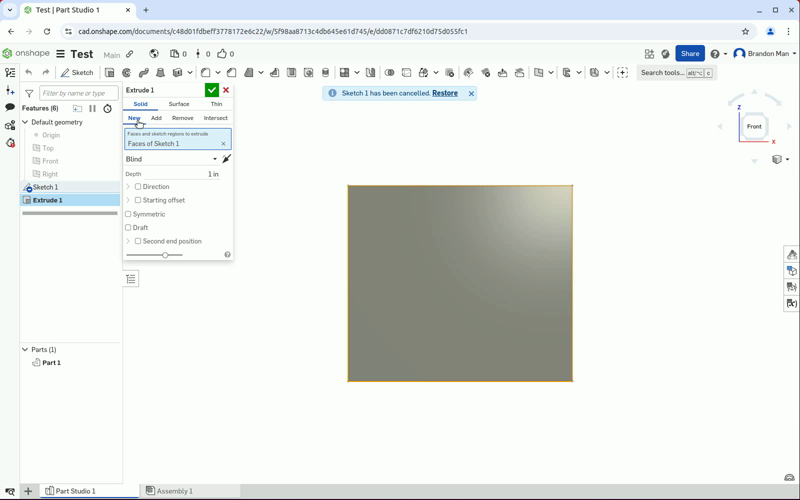
key(tab, 4)
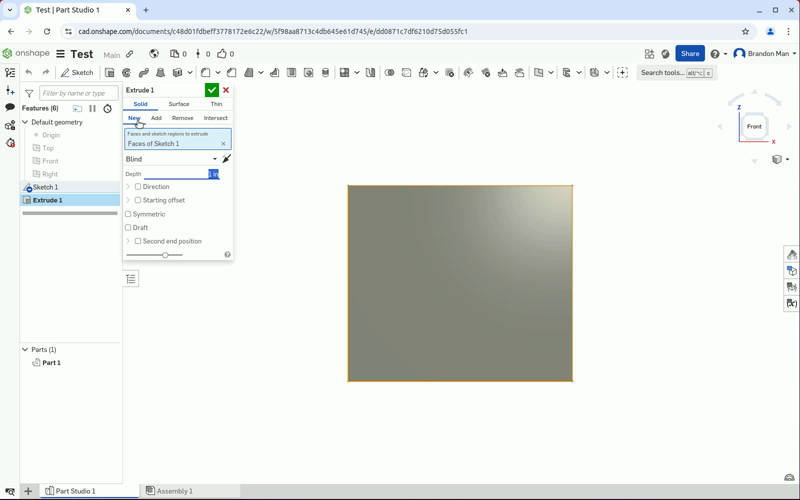
text(11.554)
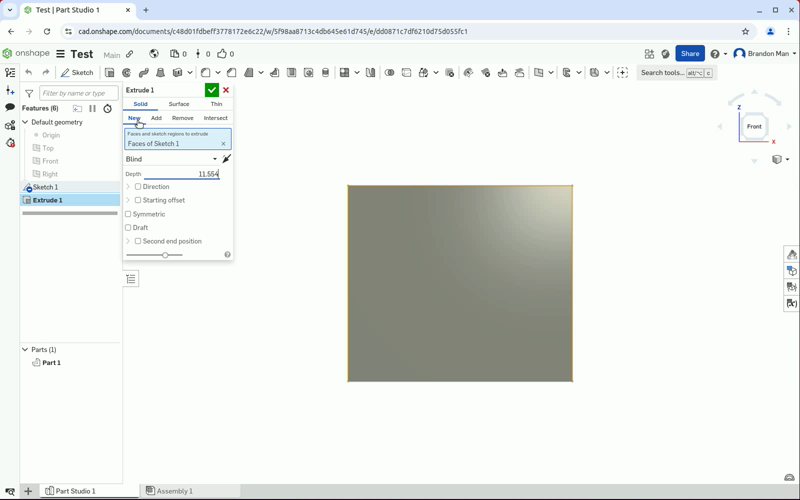
key(enter)
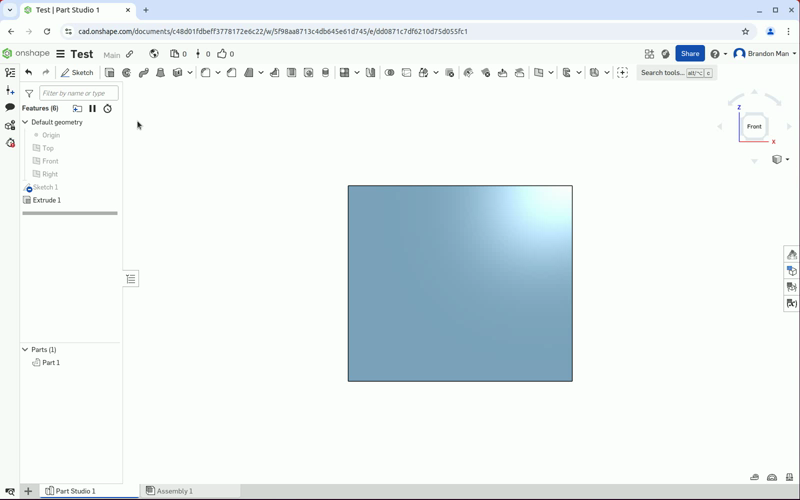
key(shift+h)
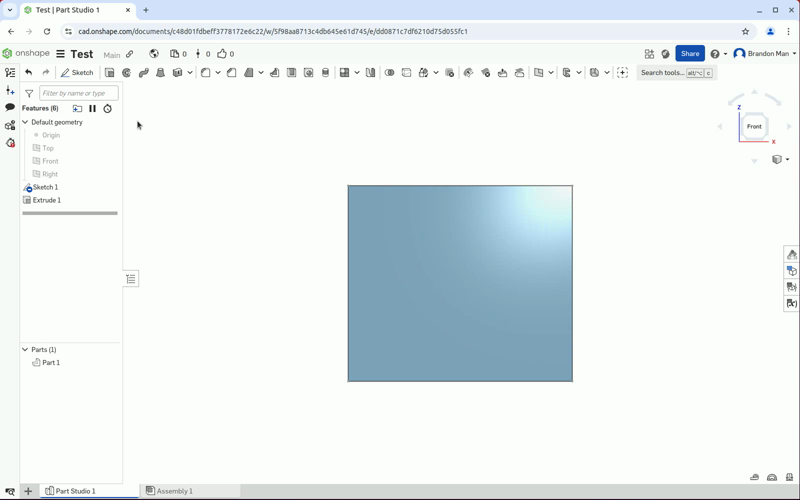
key(shift+h)
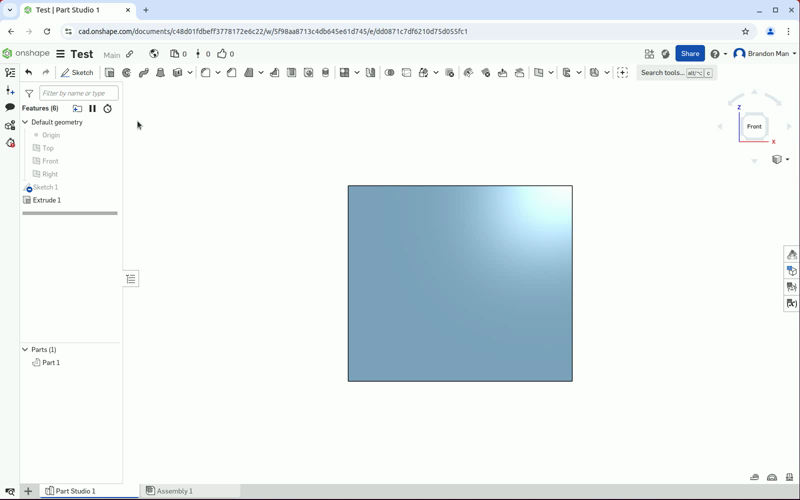
mouse_move(73, 189)
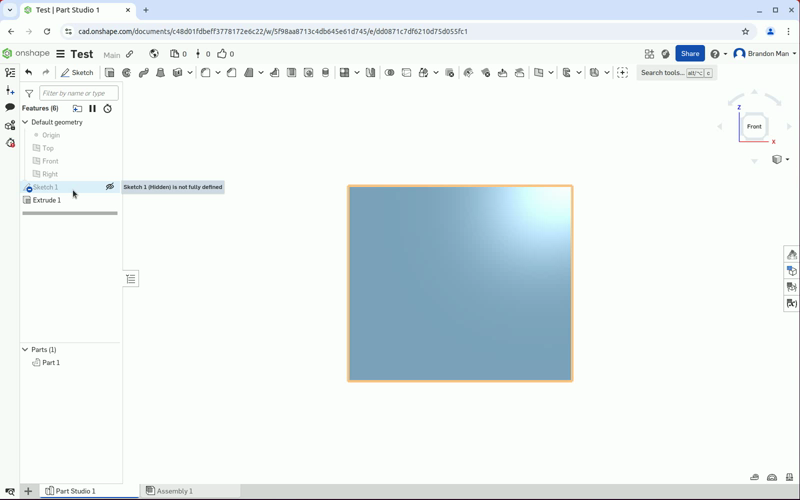
click(73, 189)
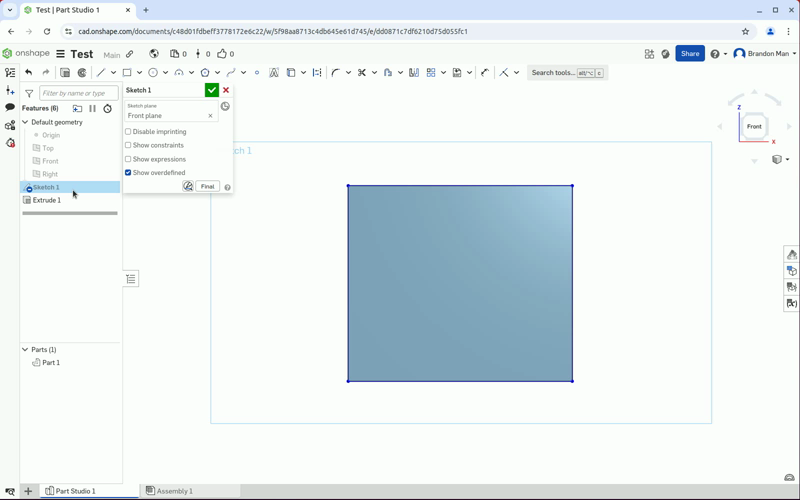
mouse_move(229, 92)
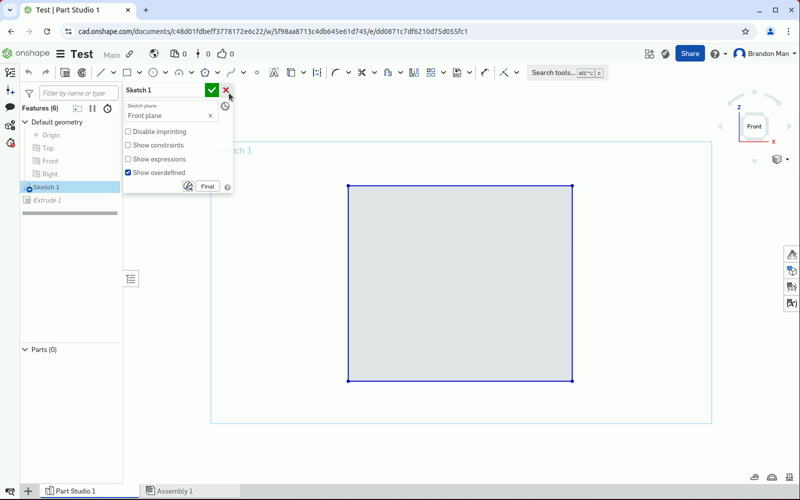
click(229, 92)
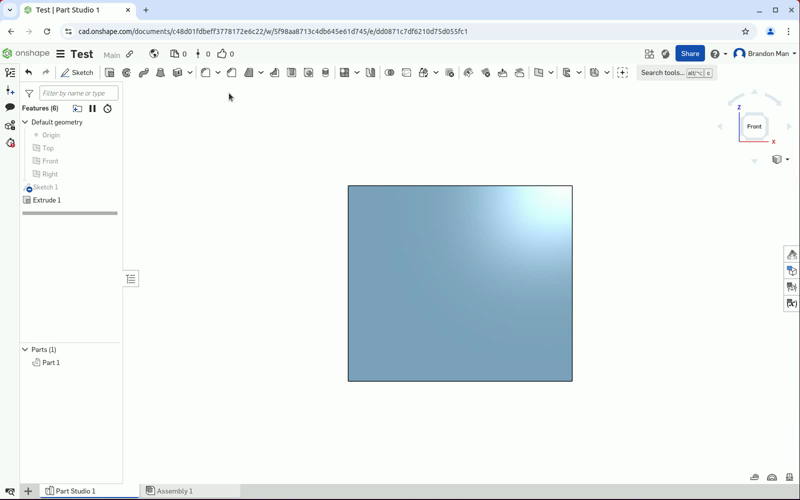
mouse_move(541, 75)
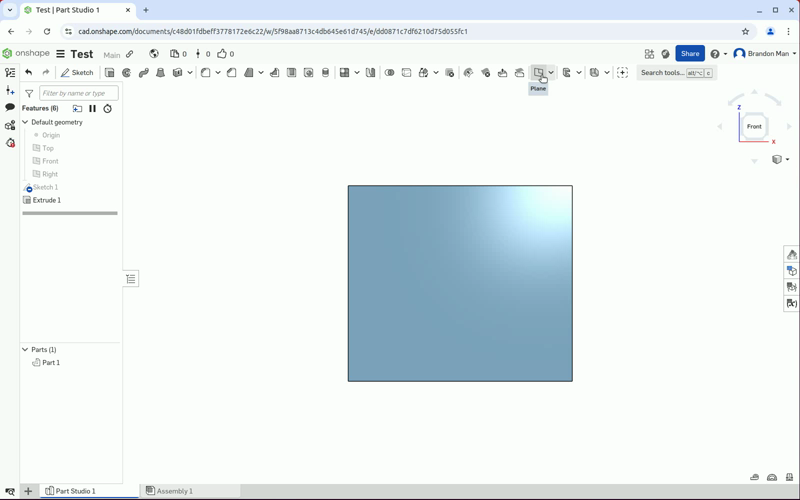
click(541, 75)
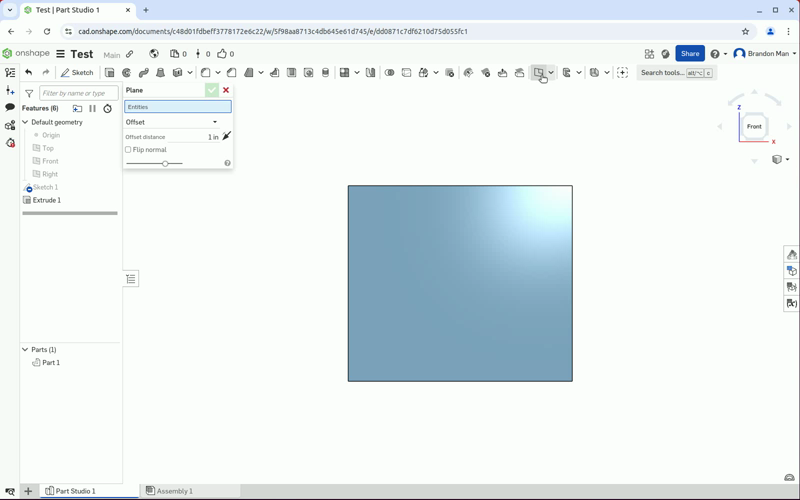
mouse_move(73, 163)
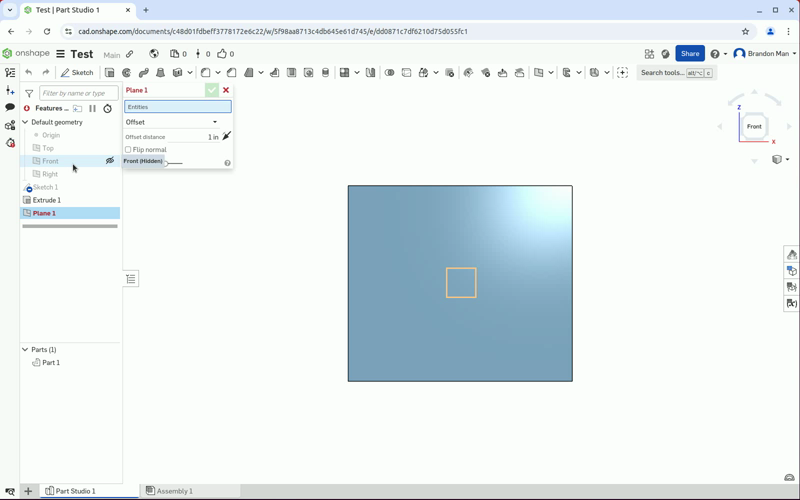
click(73, 163)
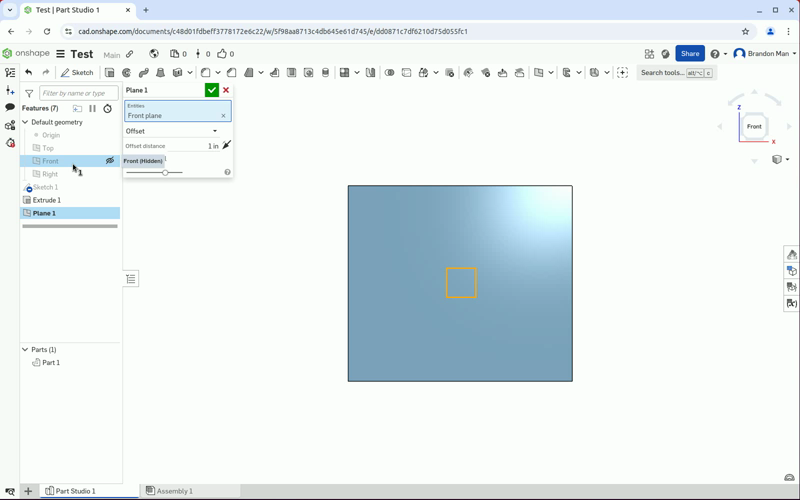
key(tab, 2)
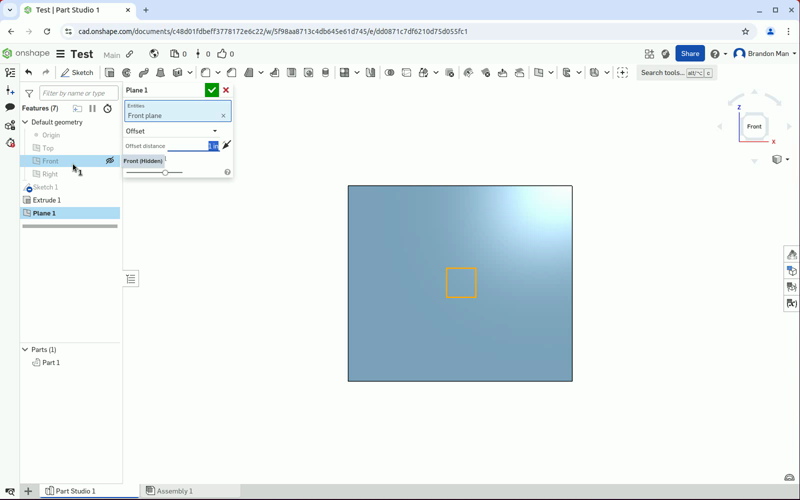
text(11.554)
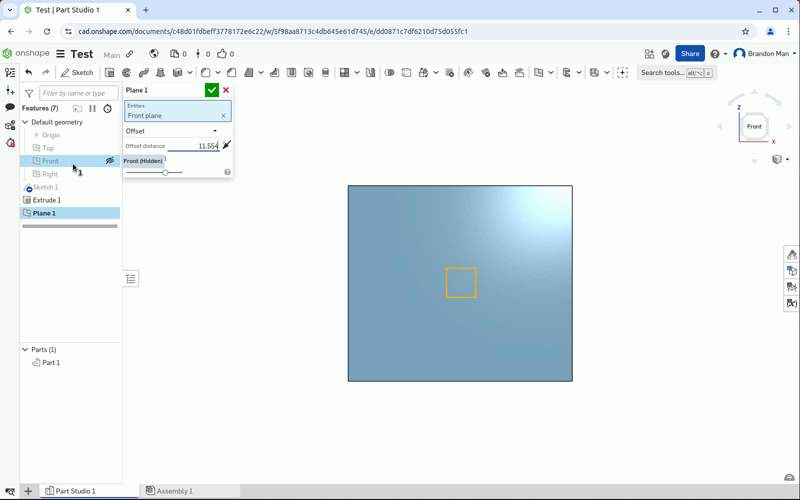
key(enter, 2)
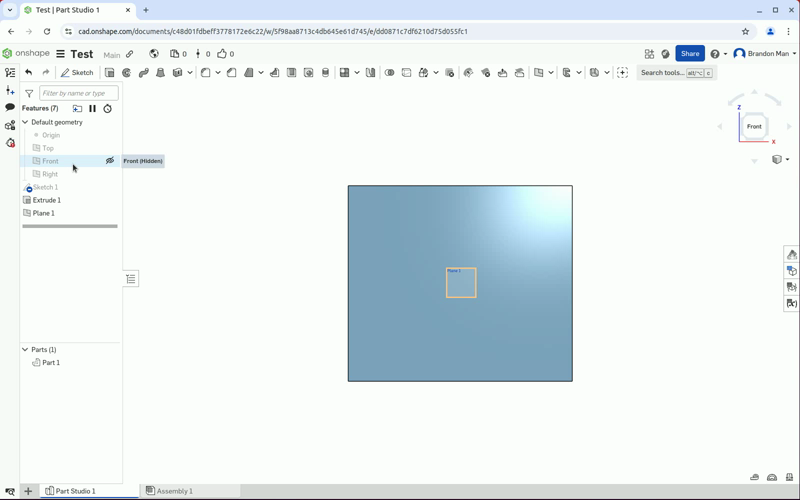
key(shift+s)
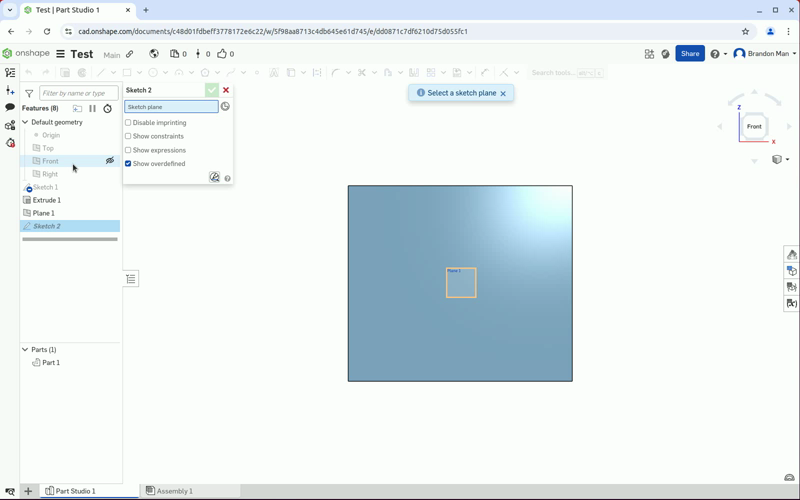
mouse_move(73, 215)
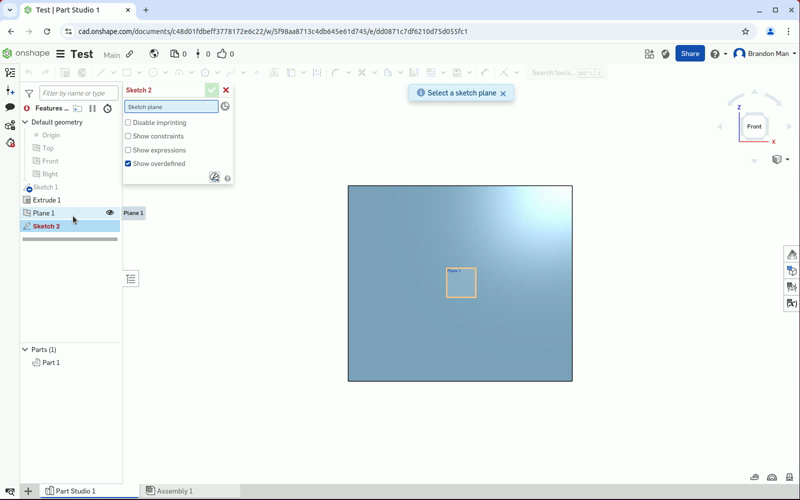
click(73, 215)
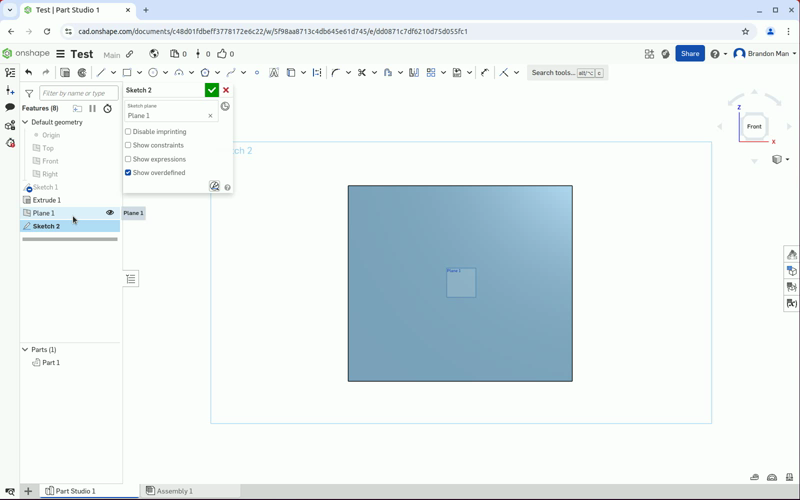
mouse_move(73, 352)
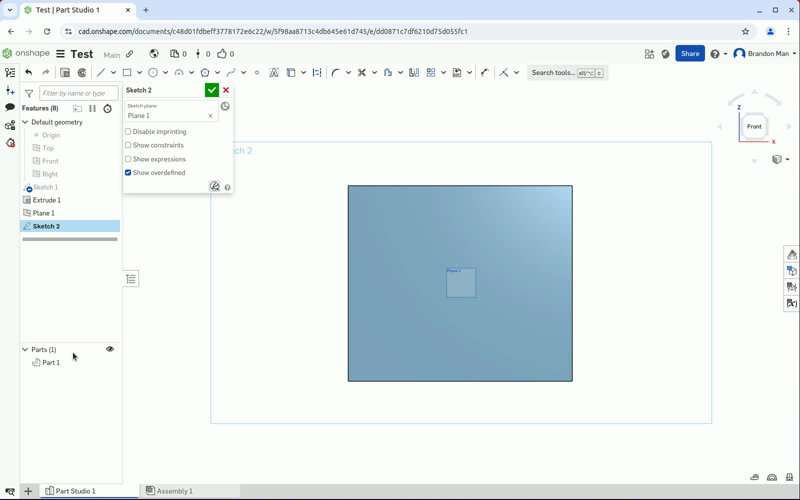
key(y)
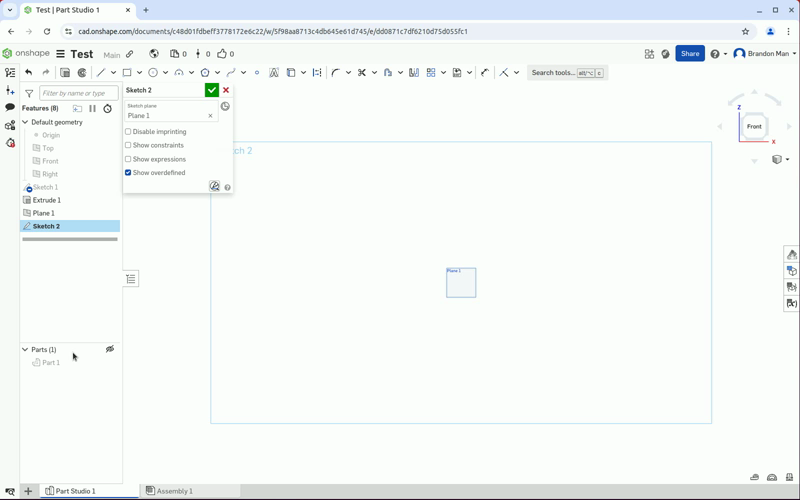
key(l)
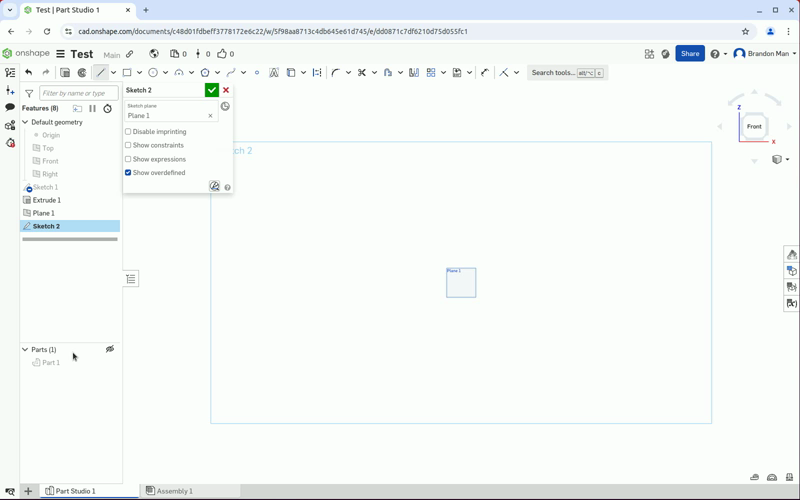
key_down(shift)
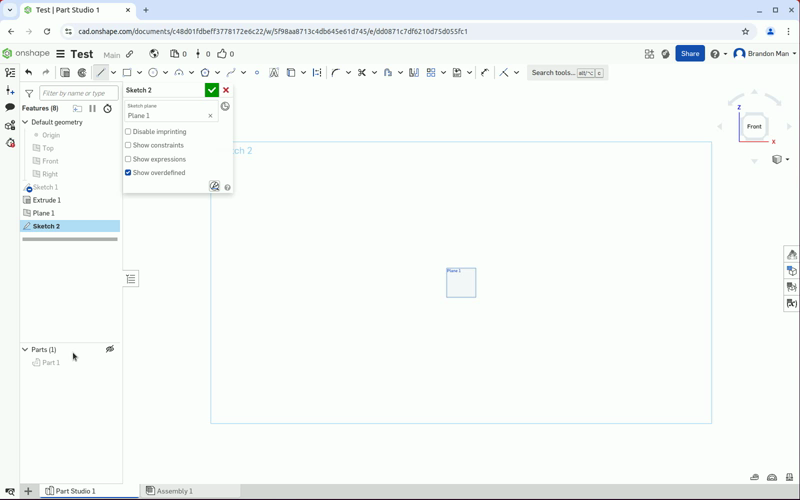
mouse_move(348, 353)
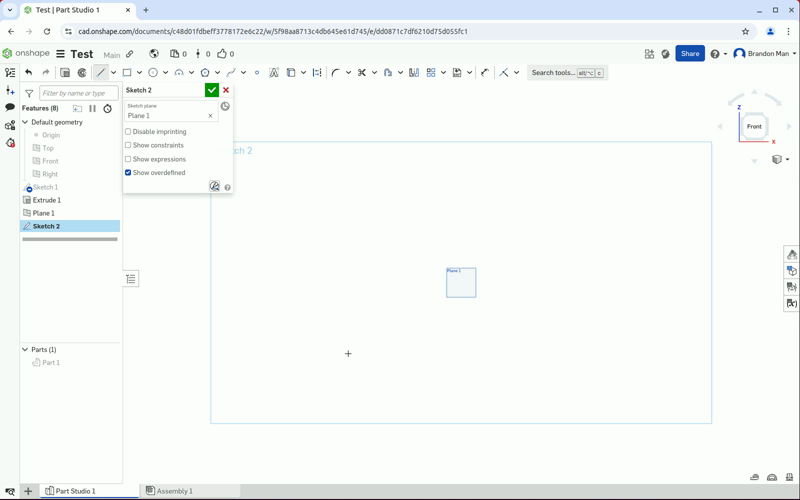
click(348, 353)
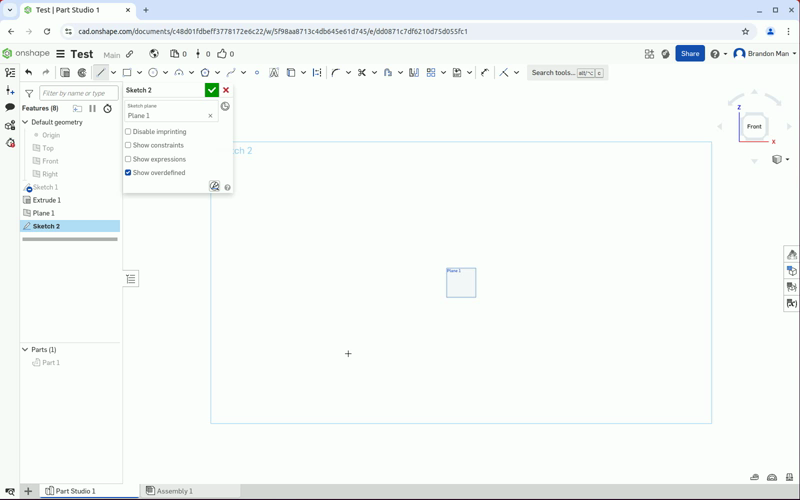
key_up(shift)
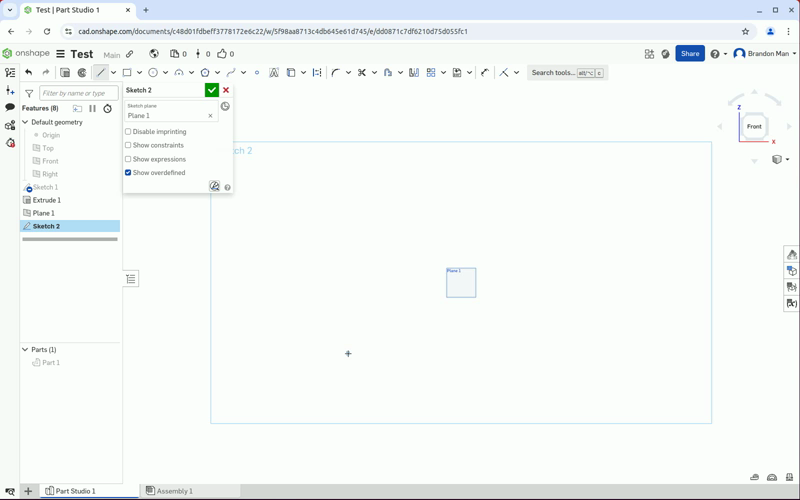
key_down(shift)
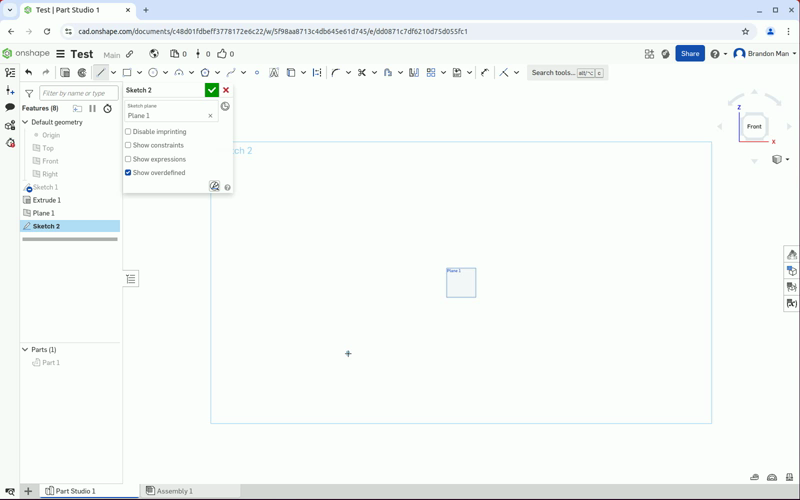
mouse_move(572, 353)
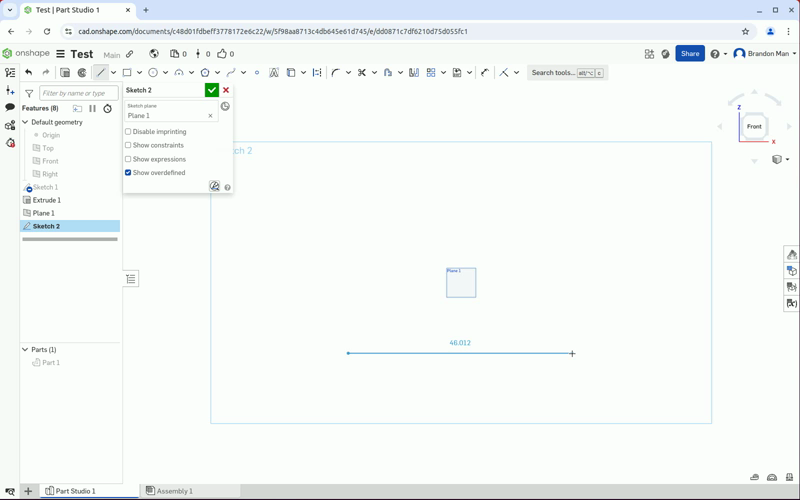
click(572, 353)
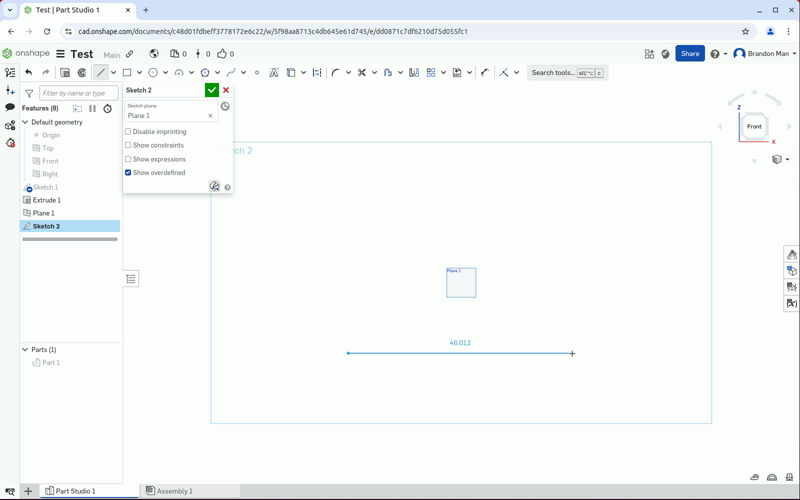
key_up(shift)
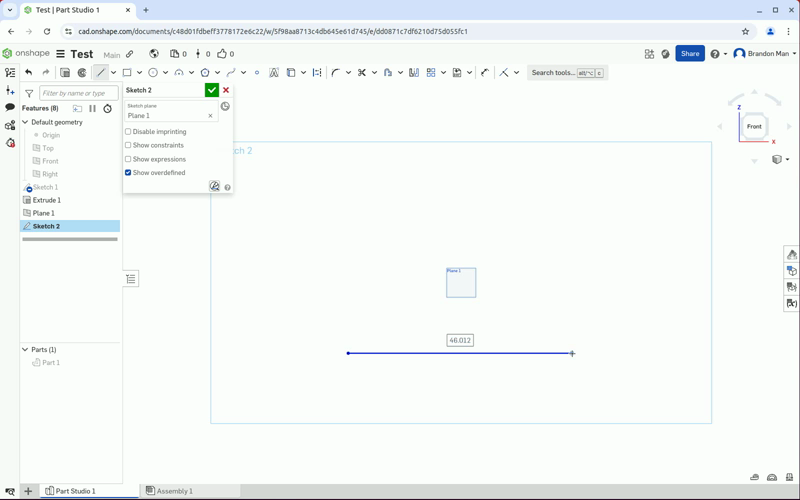
key_down(shift)
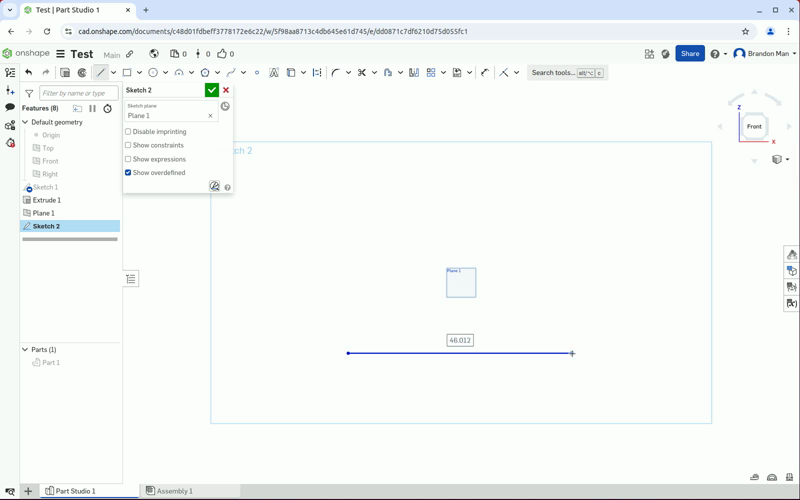
mouse_move(572, 186)
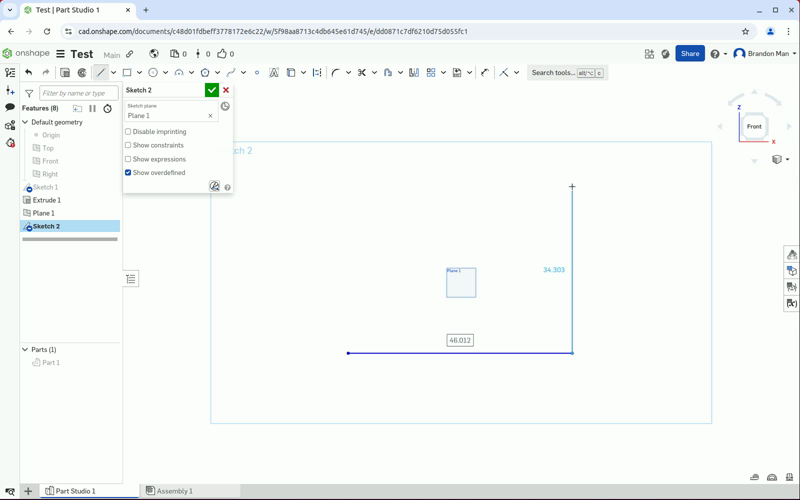
click(572, 186)
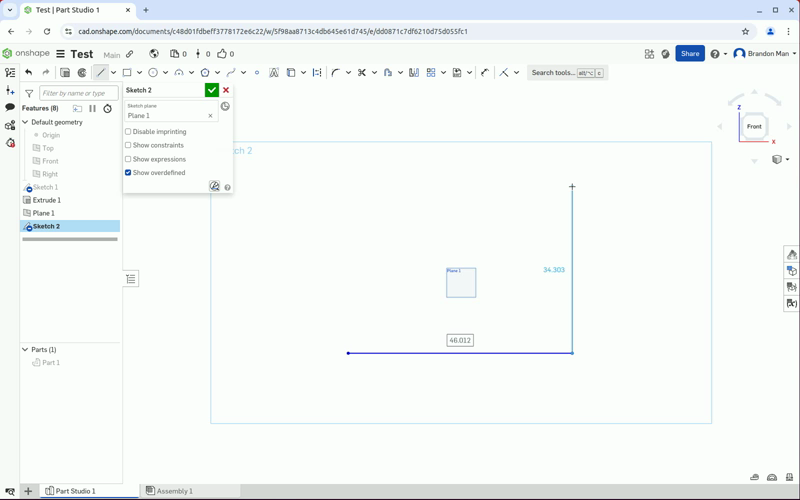
key_up(shift)
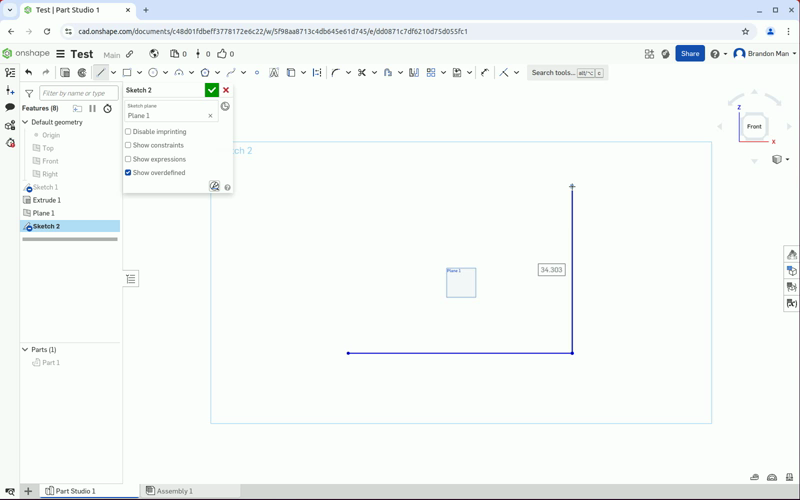
key_down(shift)
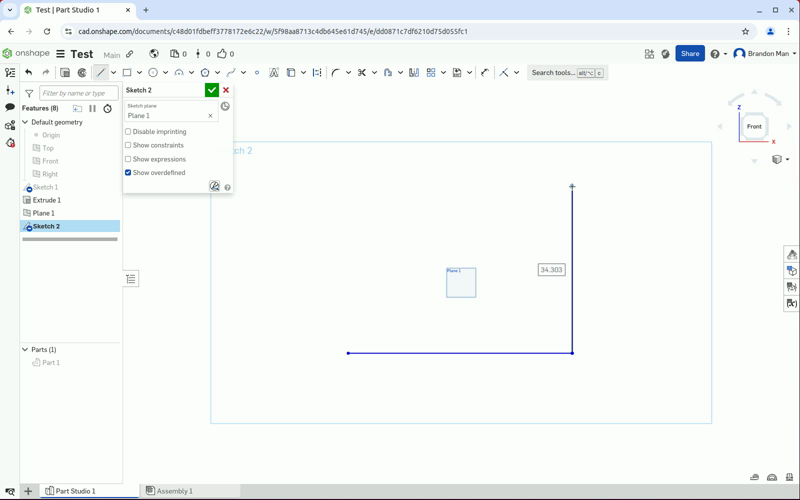
mouse_move(348, 186)
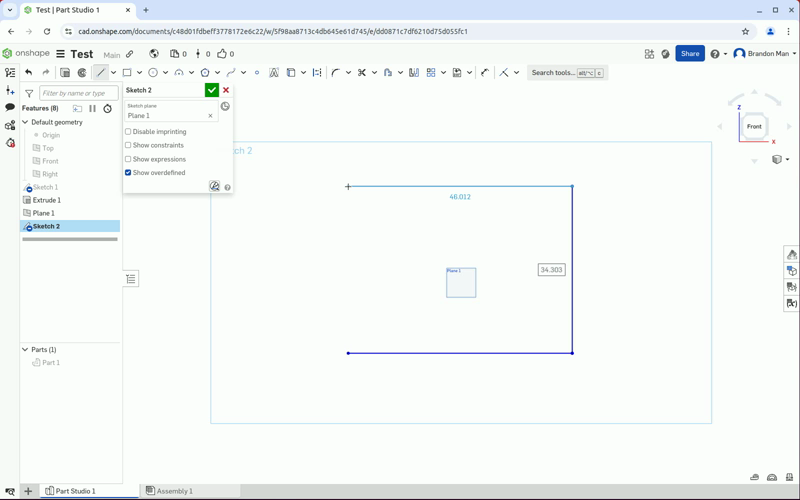
click(348, 186)
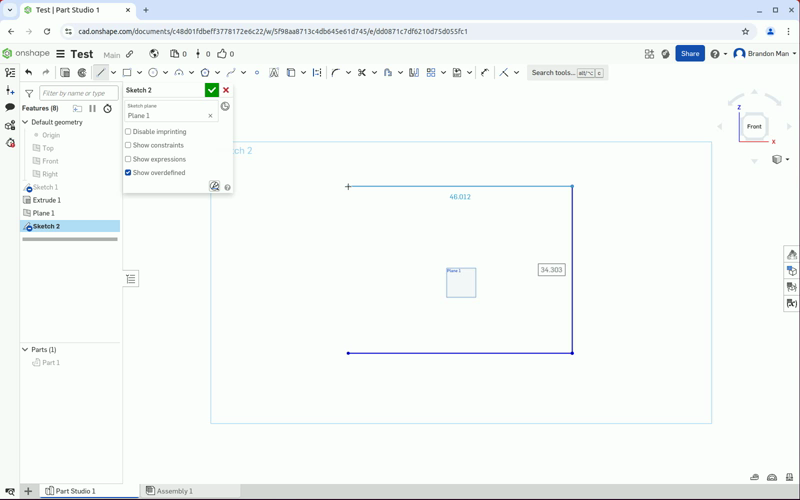
key_up(shift)
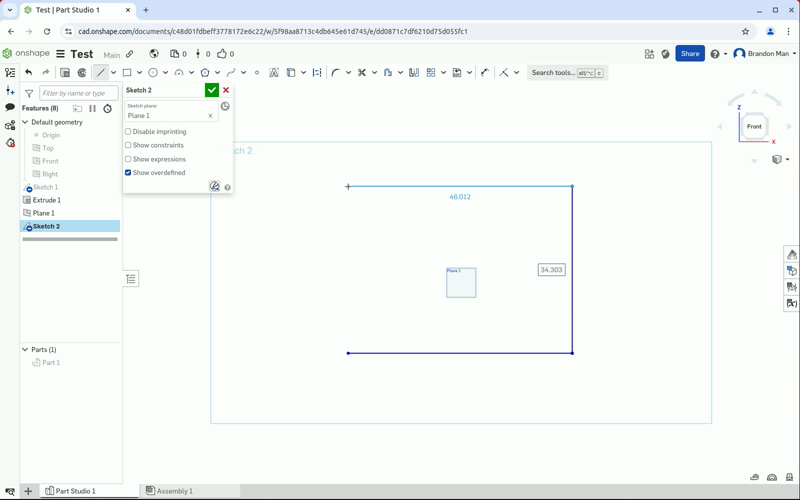
key_down(shift)
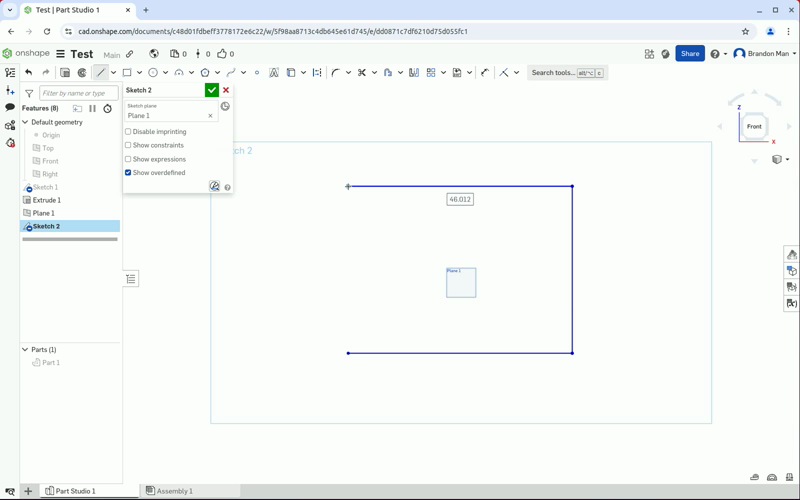
mouse_move(348, 353)
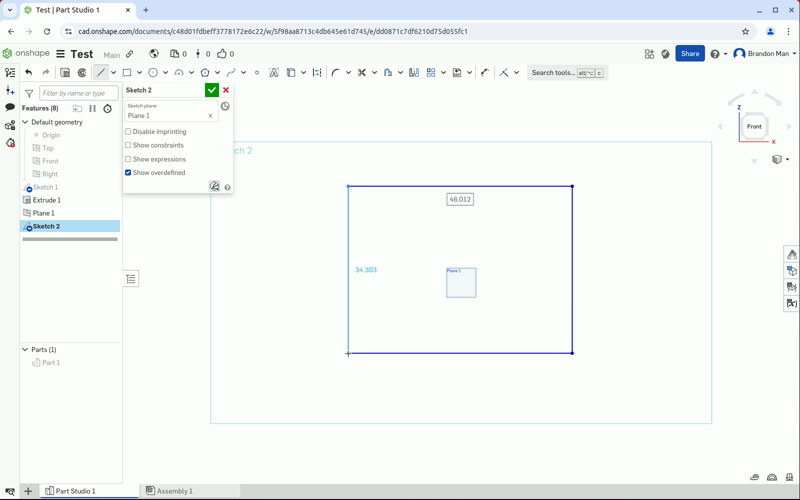
key_up(shift)
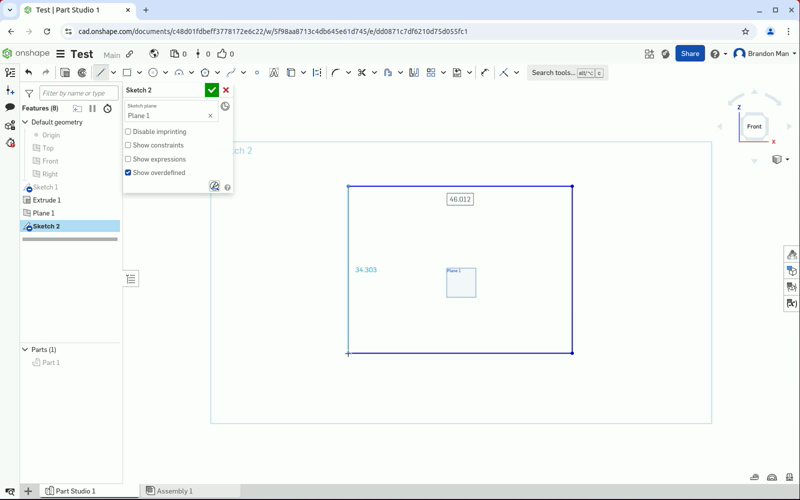
click(348, 353)
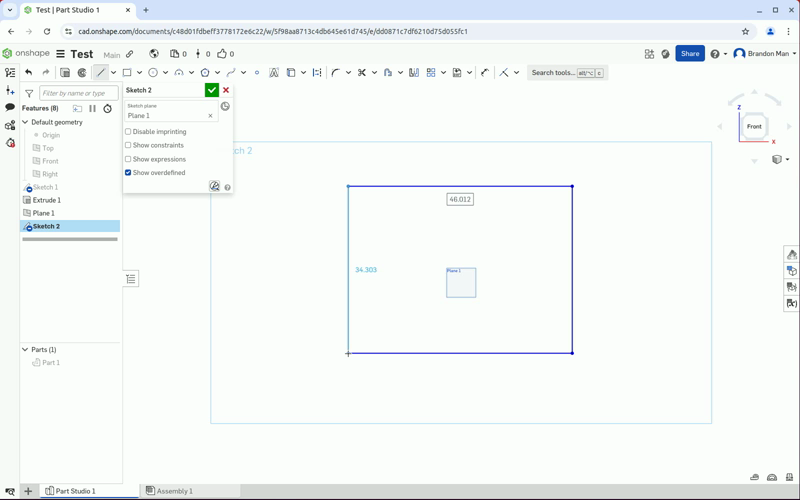
key(esc)
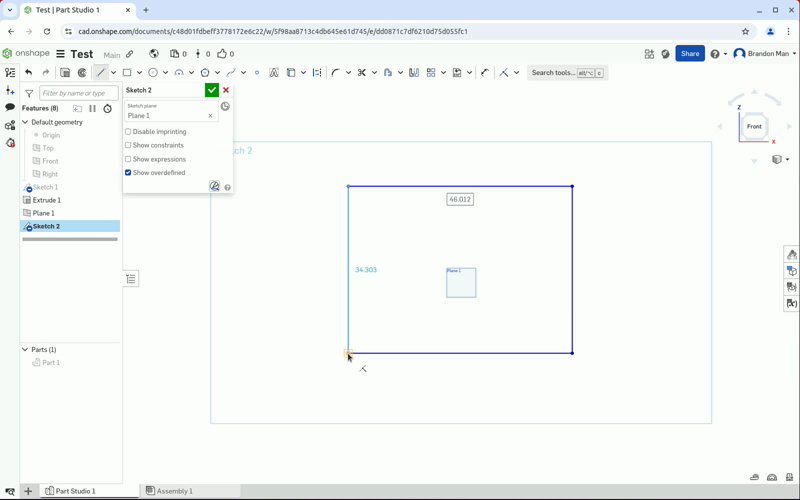
mouse_move(483, 250)
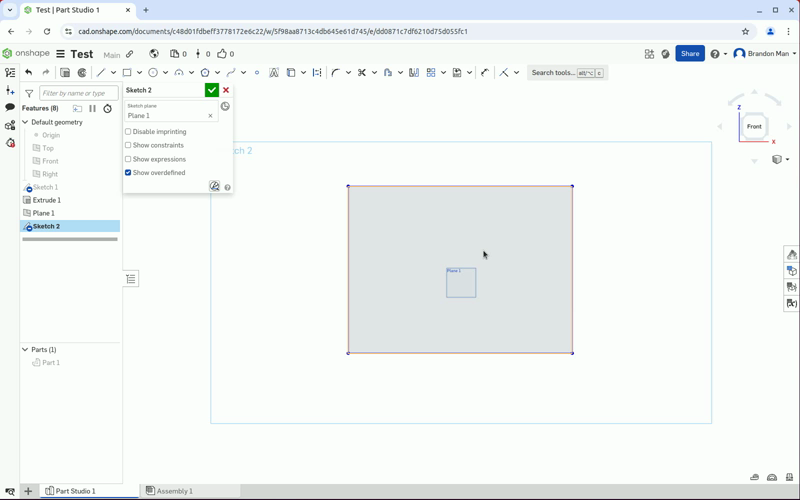
click(483, 250)
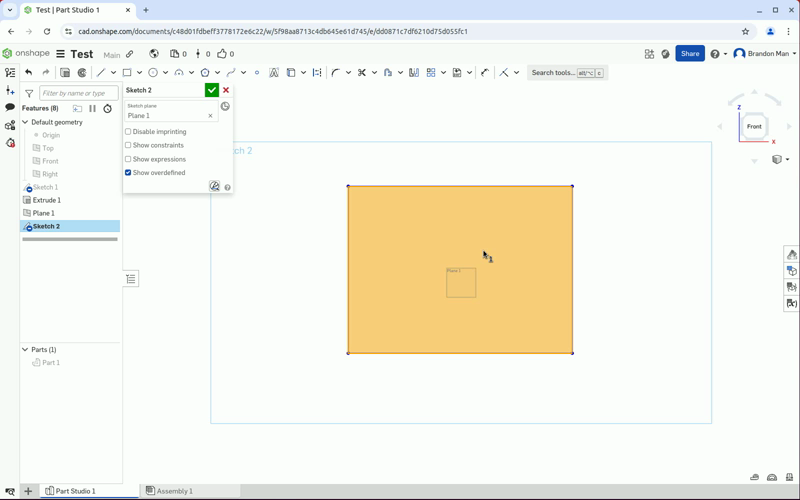
mouse_move(73, 352)
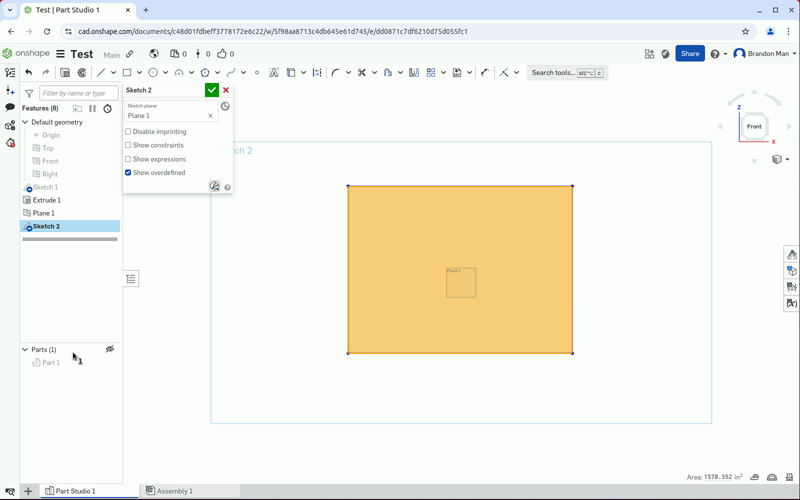
key(shift+y)
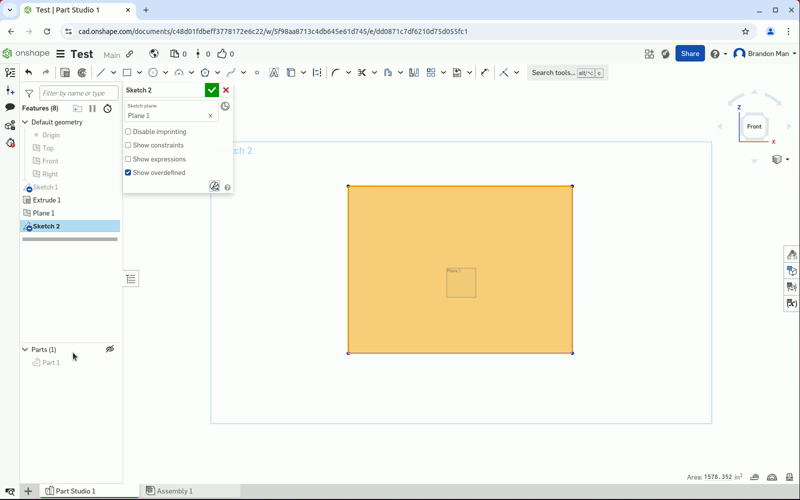
key(shift+e)
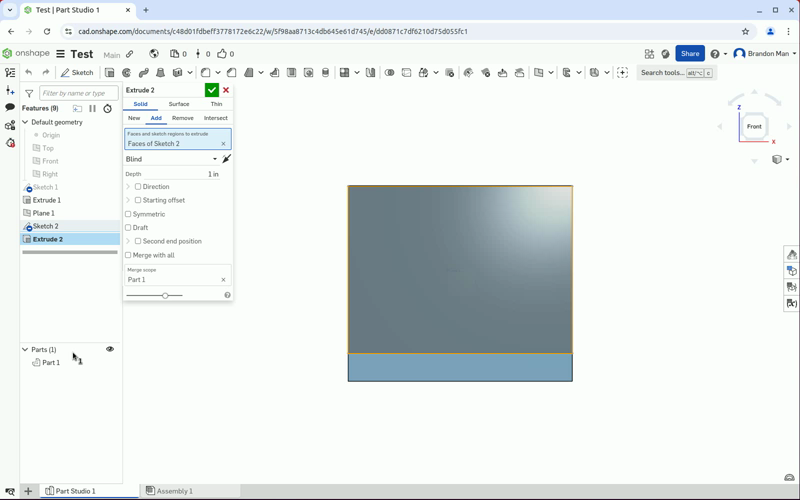
mouse_move(143, 106)
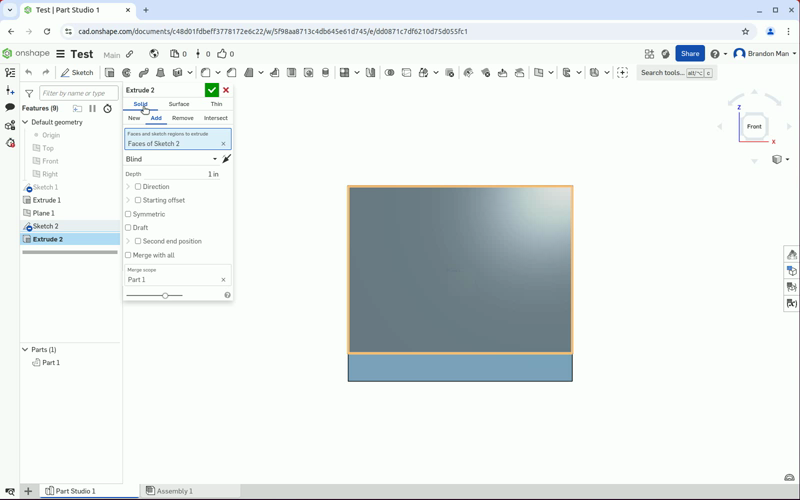
click(143, 106)
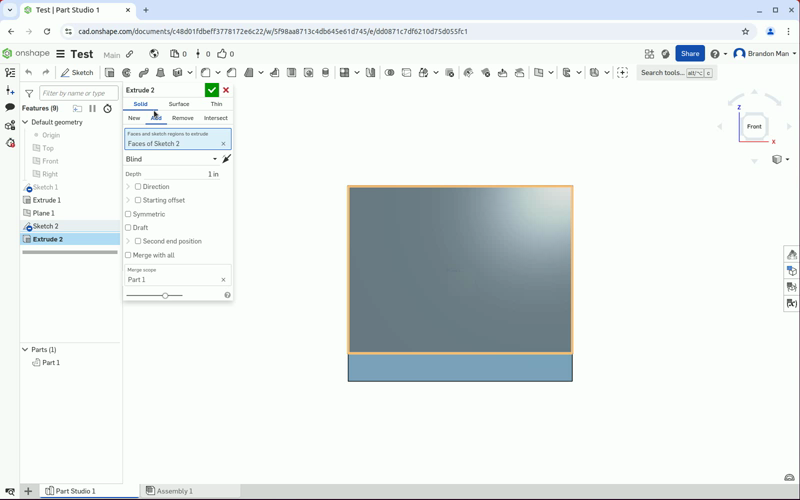
mouse_move(186, 120)
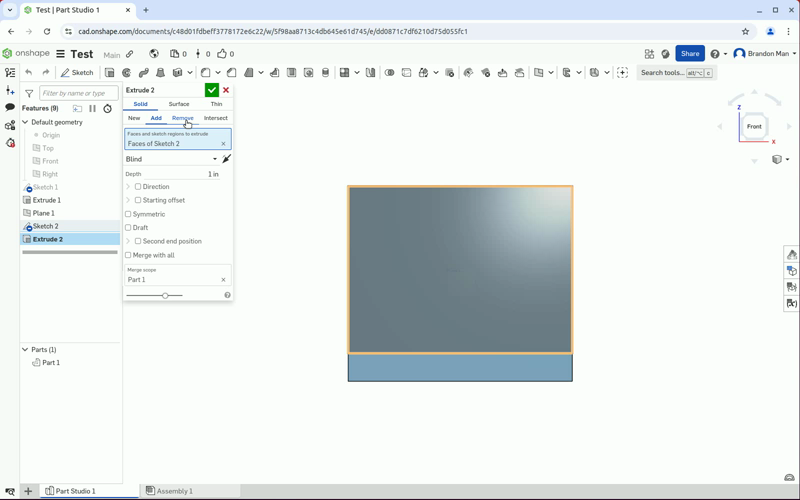
click(186, 120)
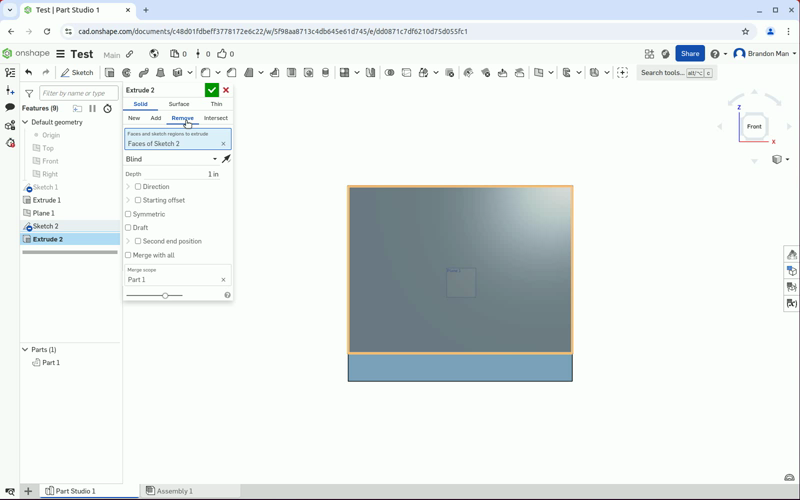
key(tab, 4)
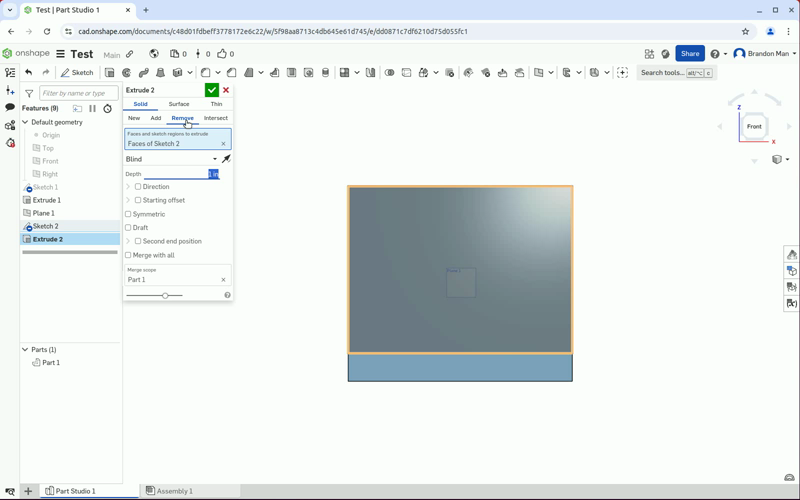
text(5.777)
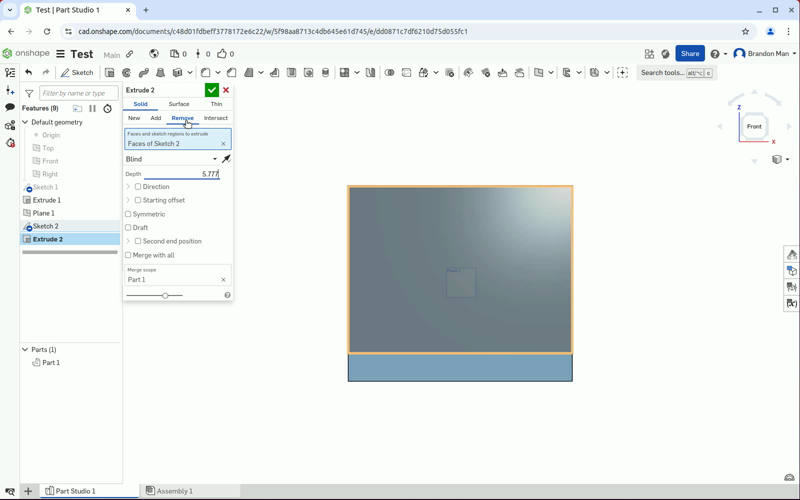
key(tab, 6)
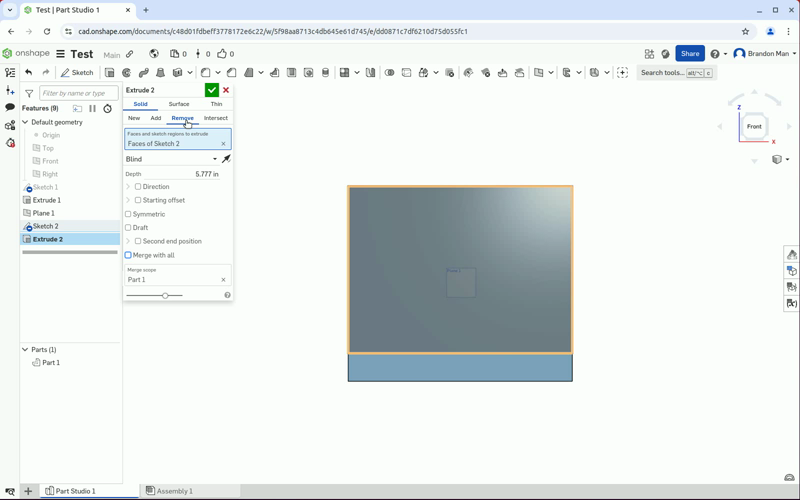
key(space)
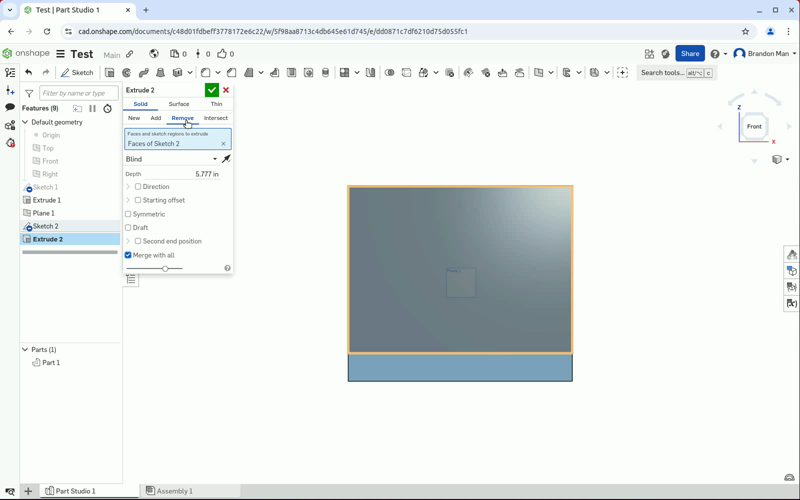
key(enter)
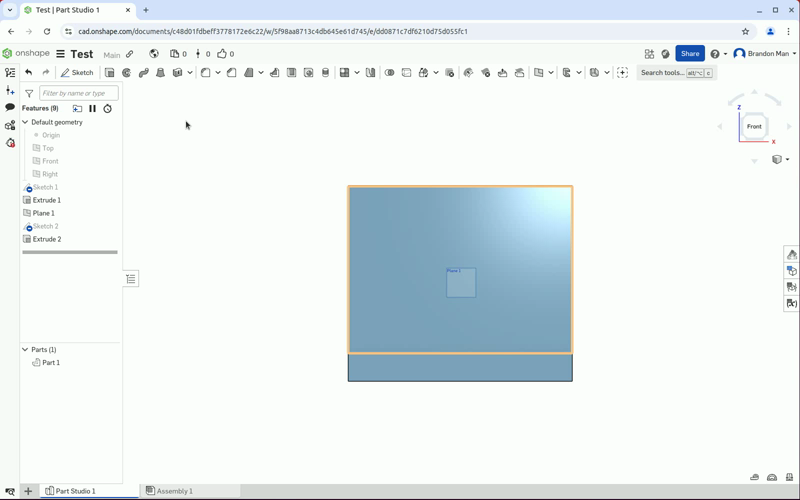
key(shift+h)
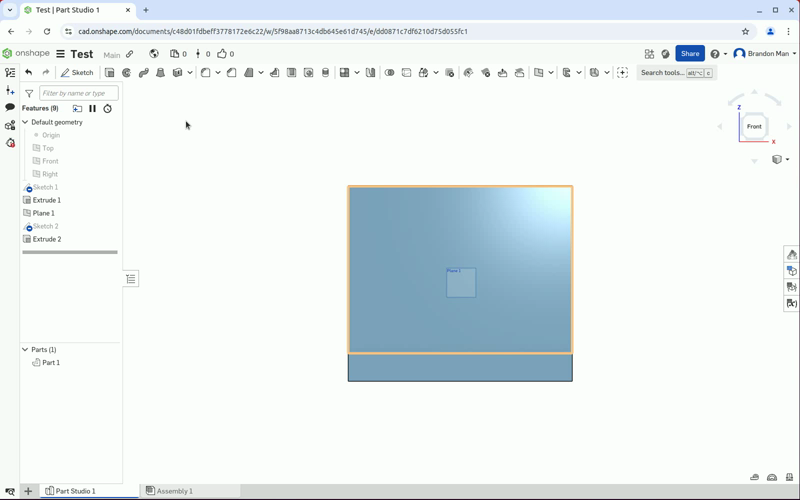
key(shift+h)
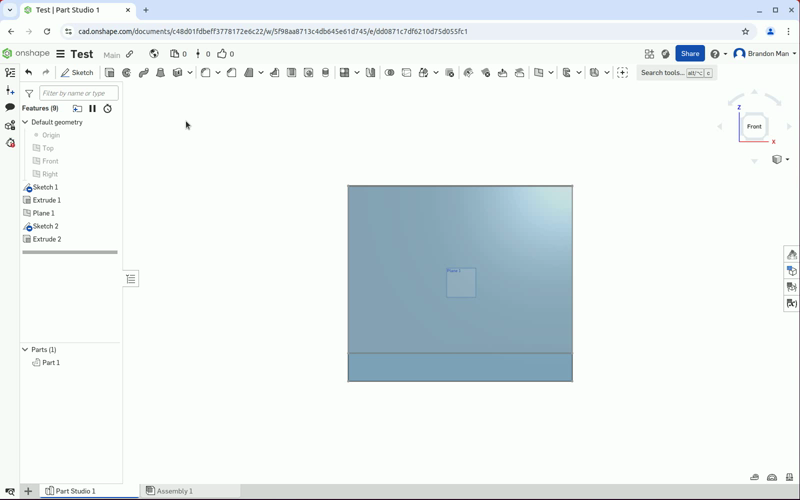
key(shift+7)
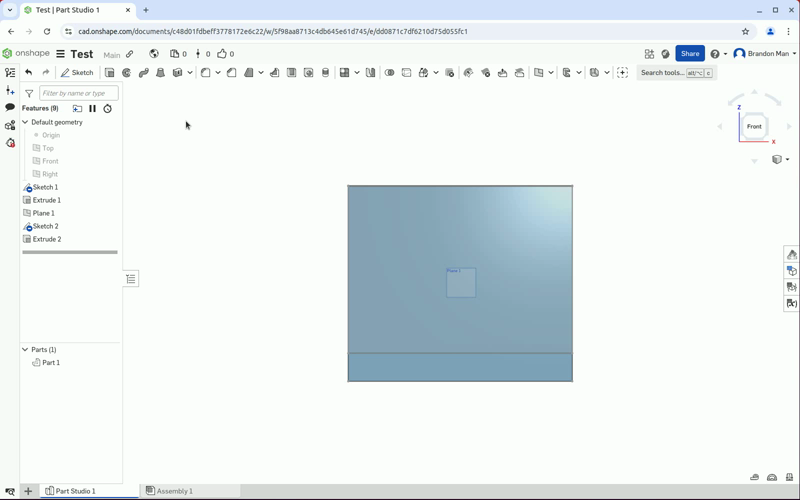
key(left, 2)
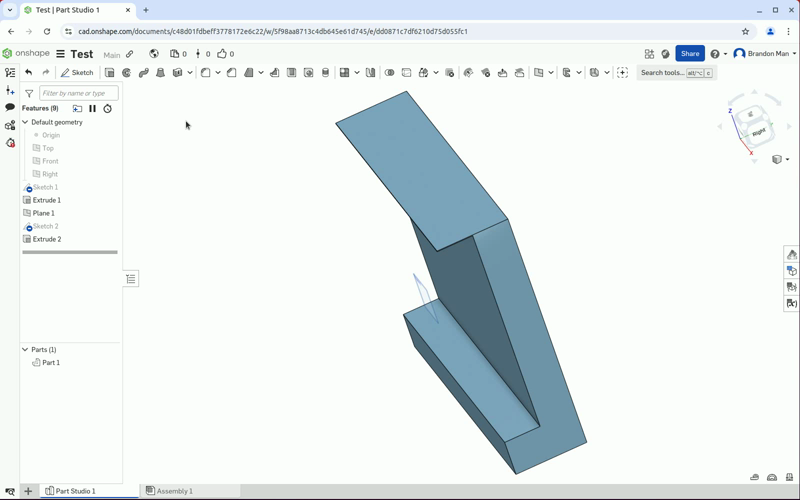
key(down, 2)
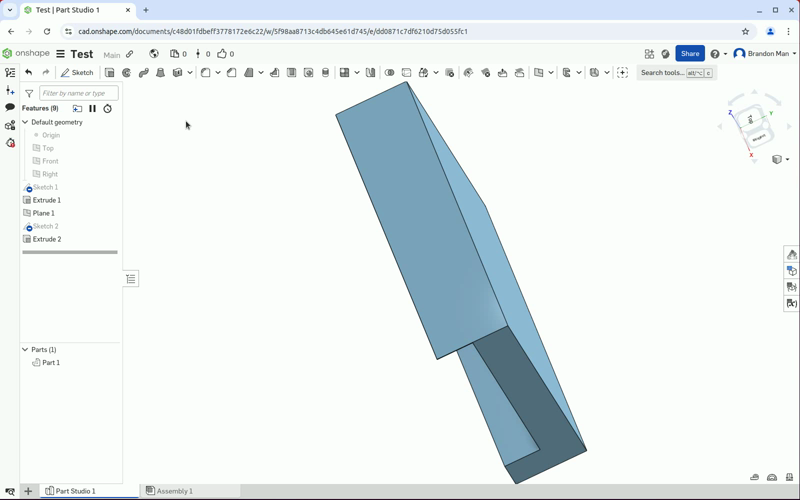
key(up, 2)
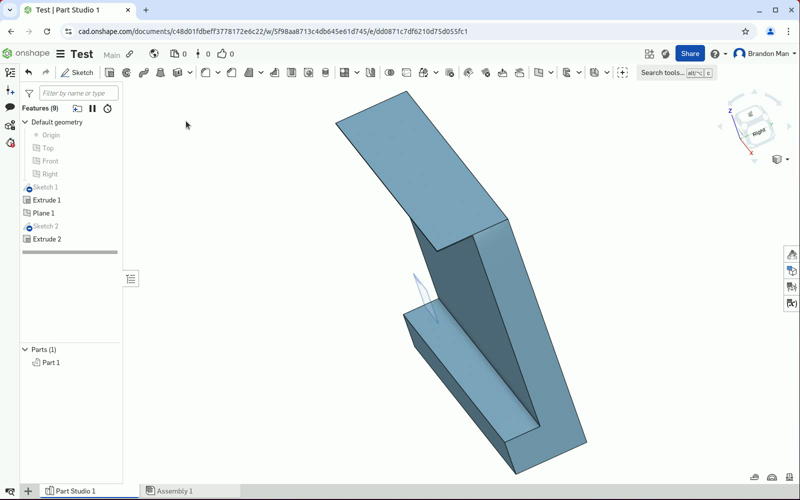
key(right, 2)
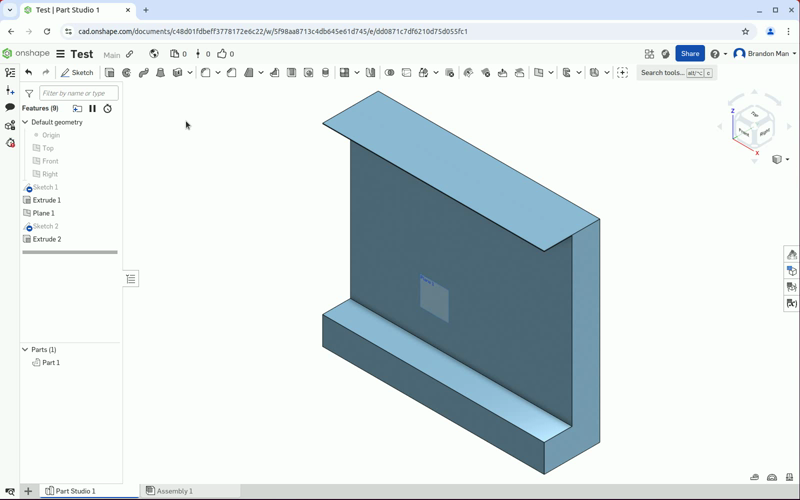
mouse_move(73, 189)
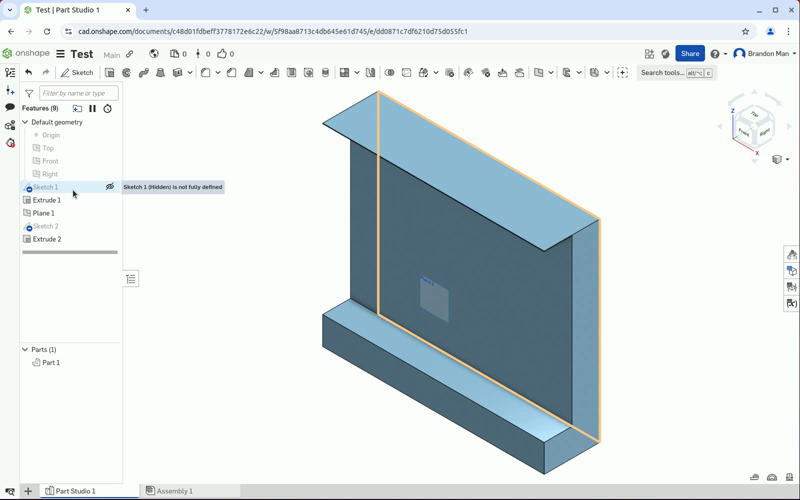
click(73, 189)